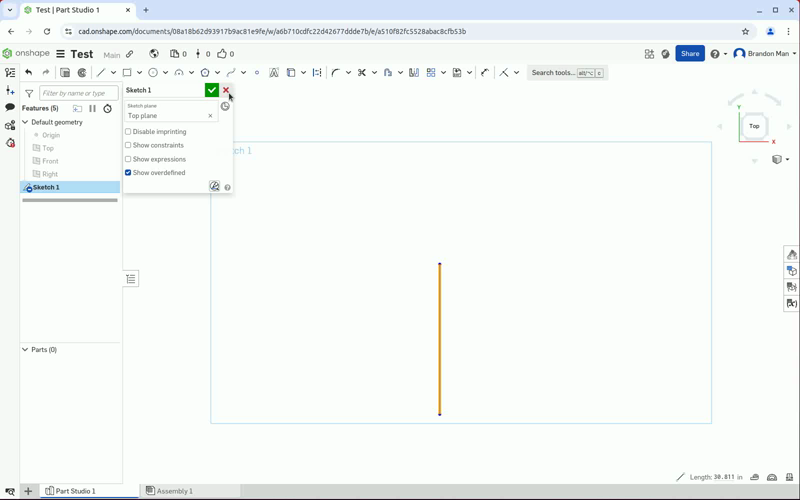
key(shift+h)
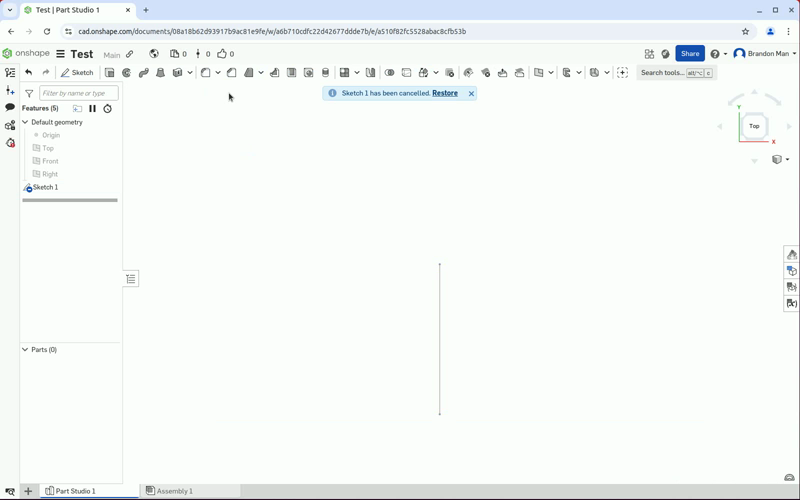
key(shift+s)
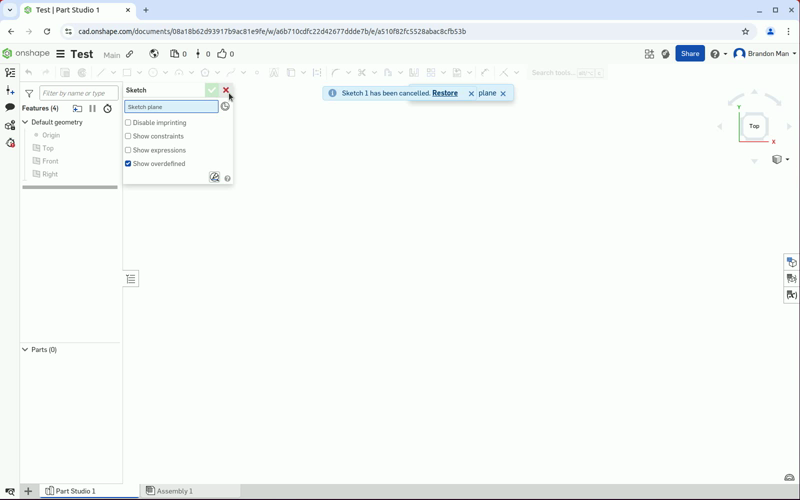
mouse_move(73, 150)
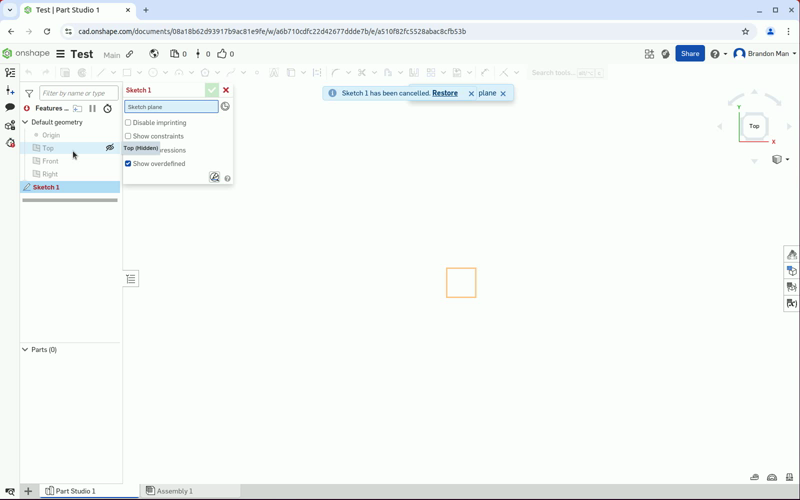
click(73, 150)
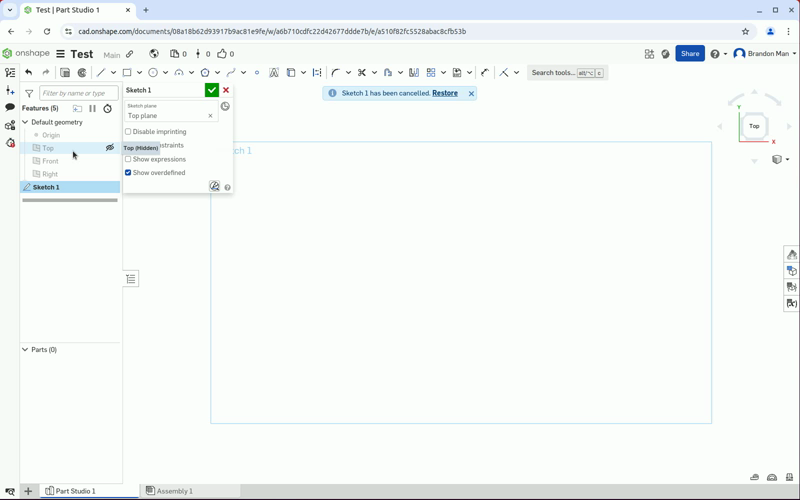
mouse_move(73, 352)
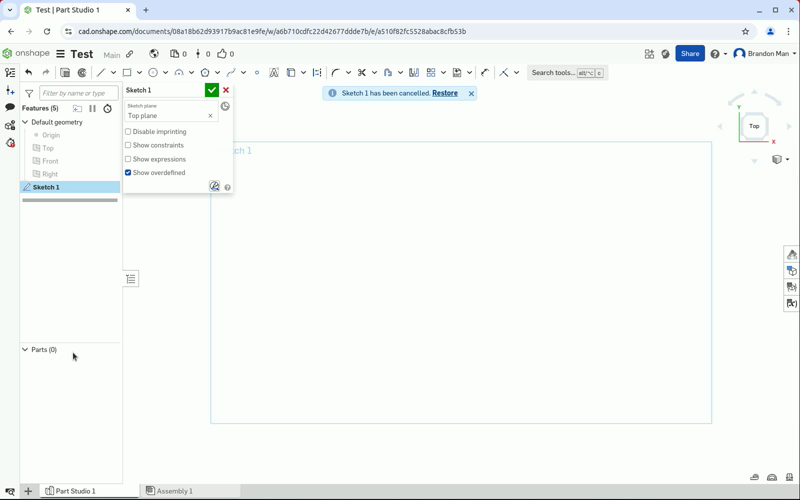
key(y)
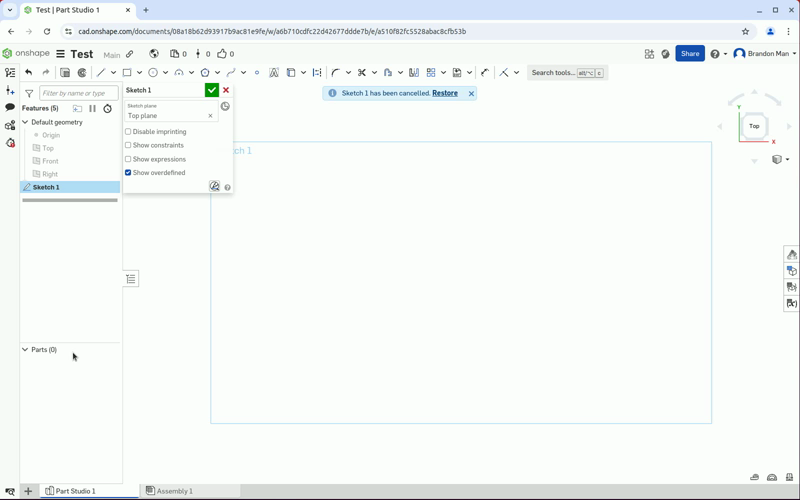
key(l)
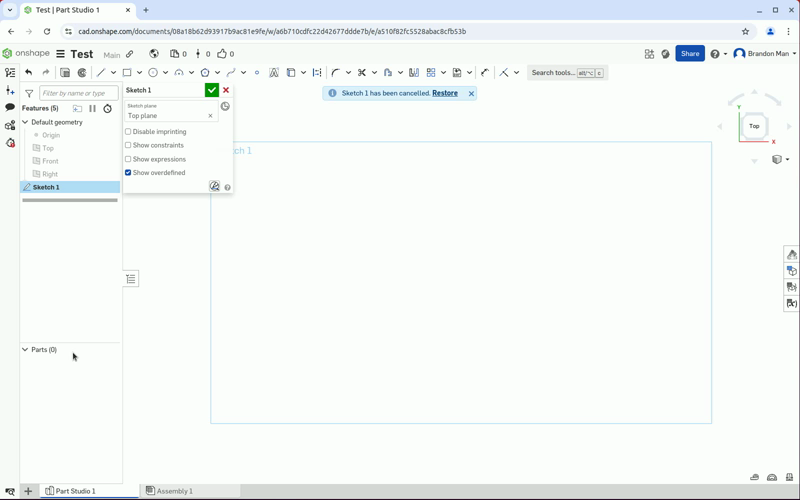
key_down(shift)
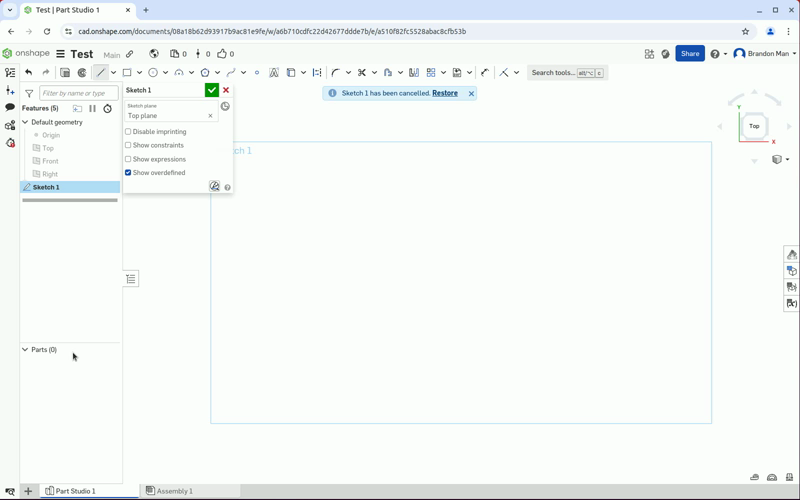
mouse_move(348, 395)
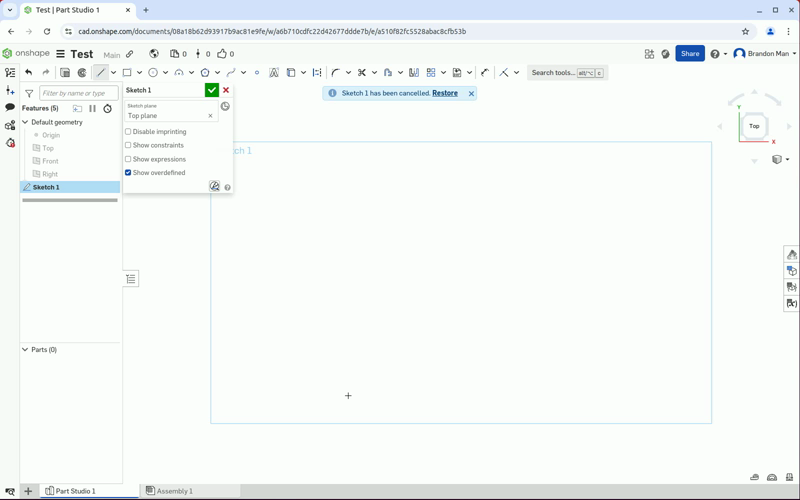
click(348, 395)
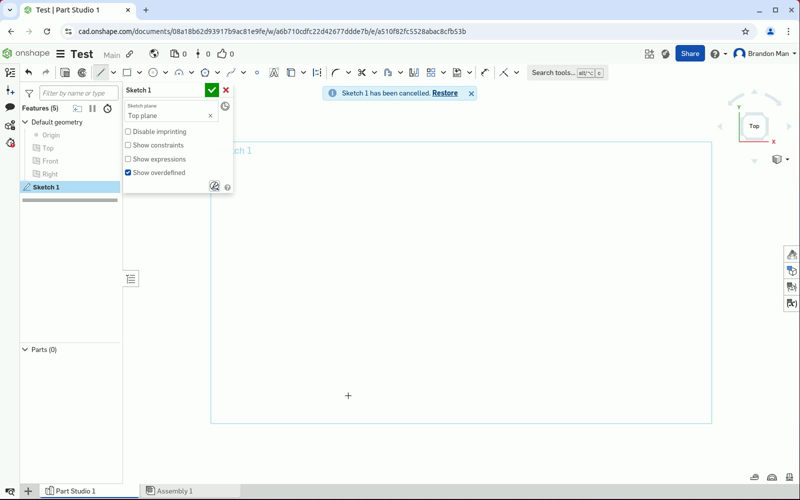
key_up(shift)
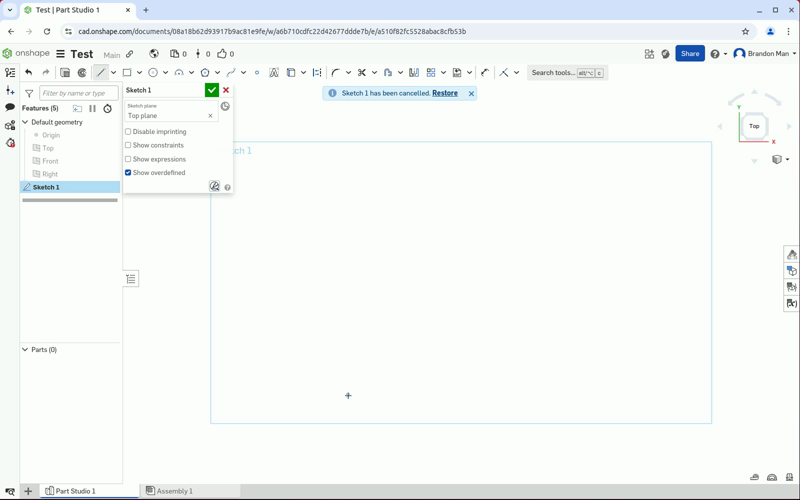
key_down(shift)
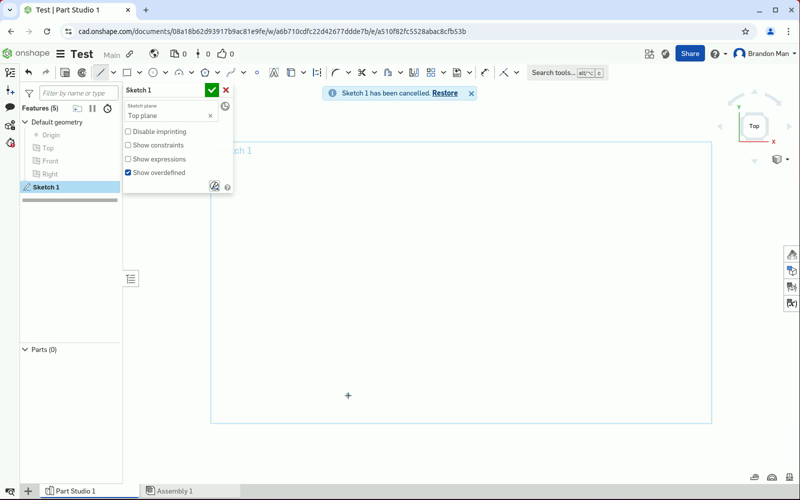
mouse_move(572, 395)
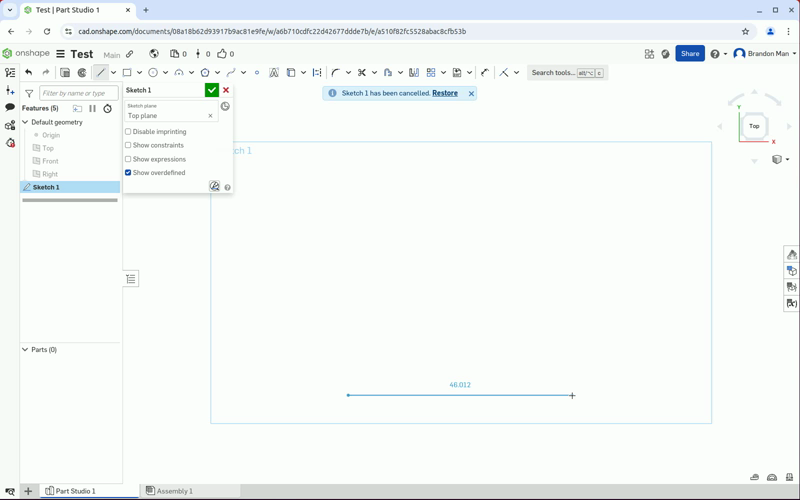
click(572, 395)
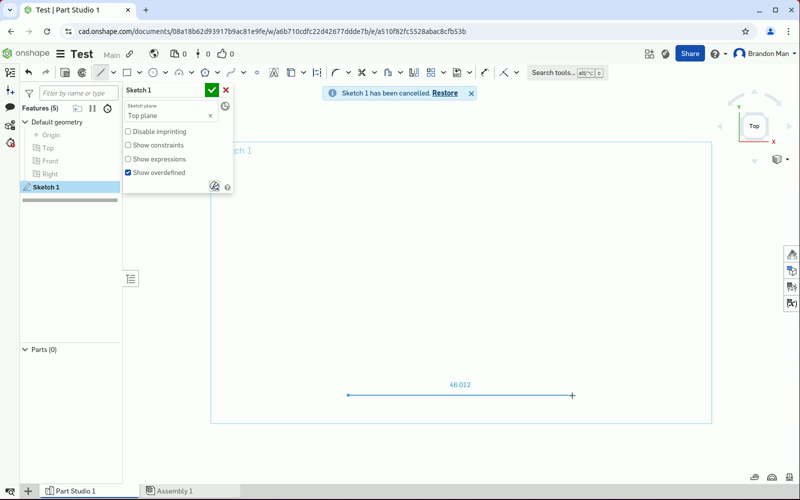
key_up(shift)
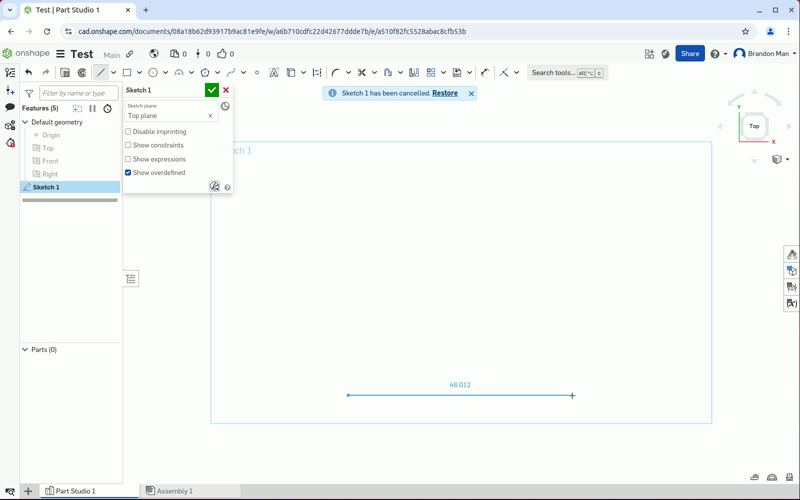
key_down(shift)
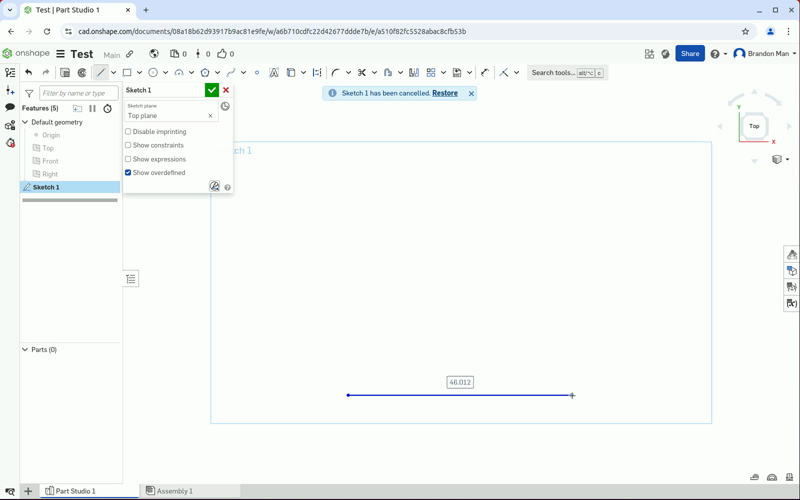
mouse_move(572, 171)
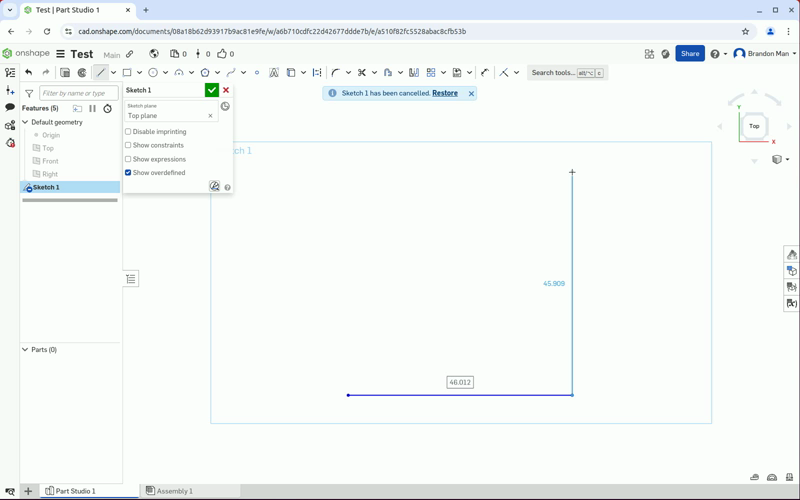
click(572, 171)
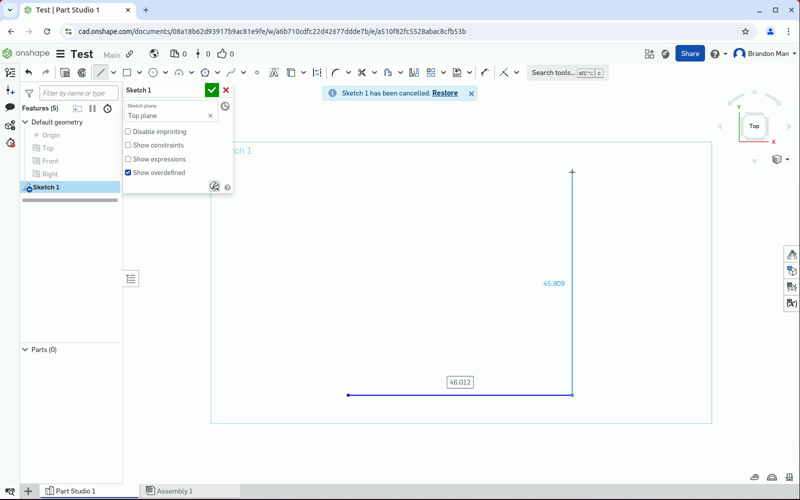
key_up(shift)
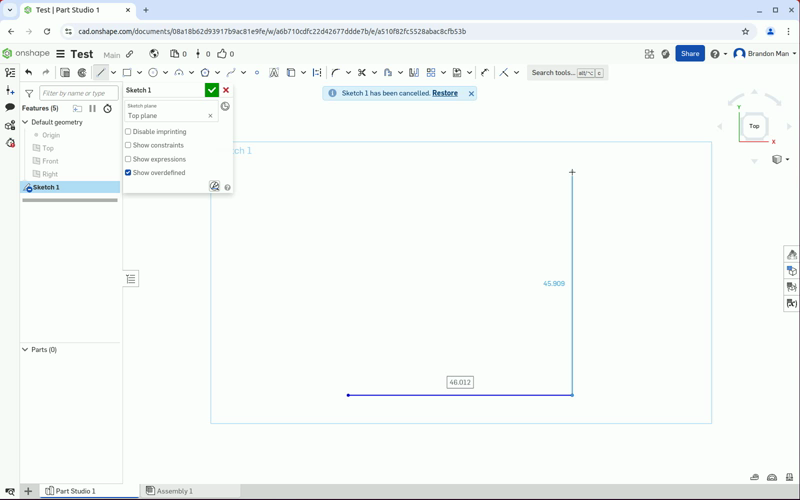
key_down(shift)
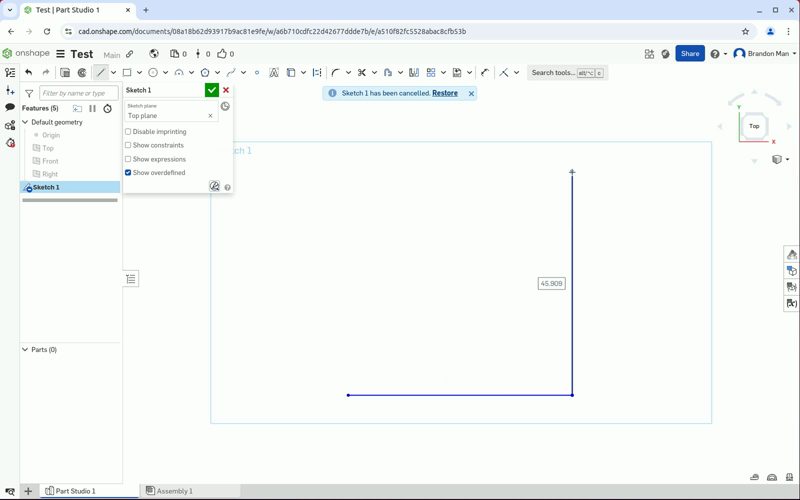
mouse_move(348, 171)
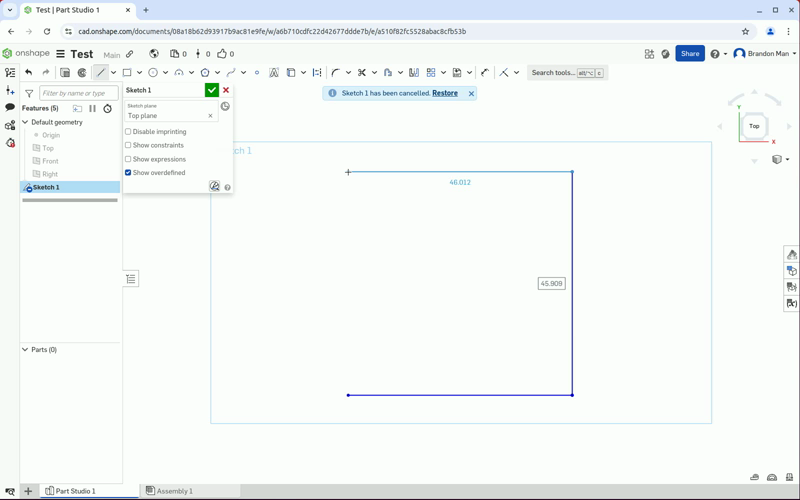
click(348, 171)
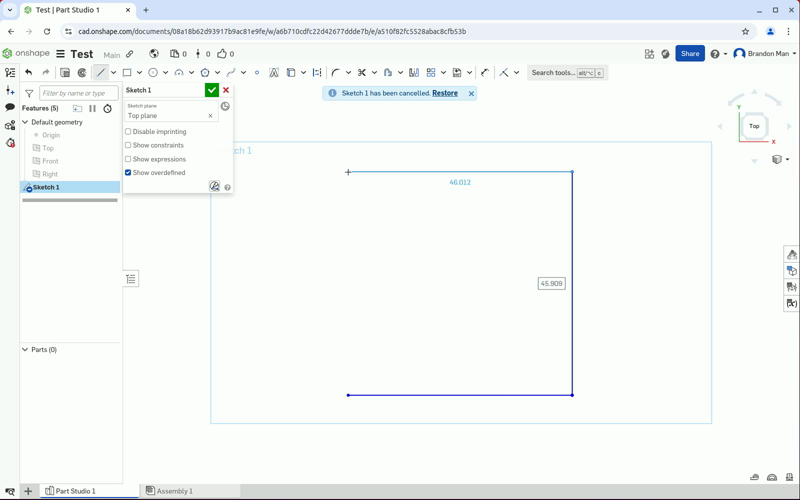
key_up(shift)
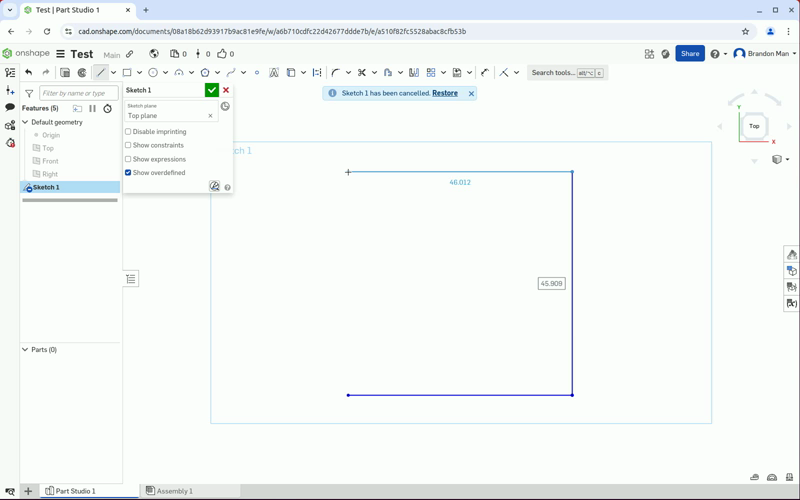
key_down(shift)
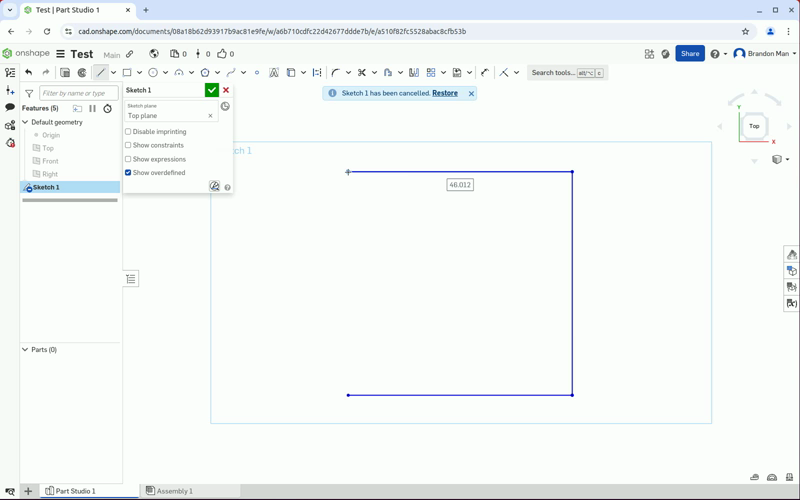
mouse_move(348, 395)
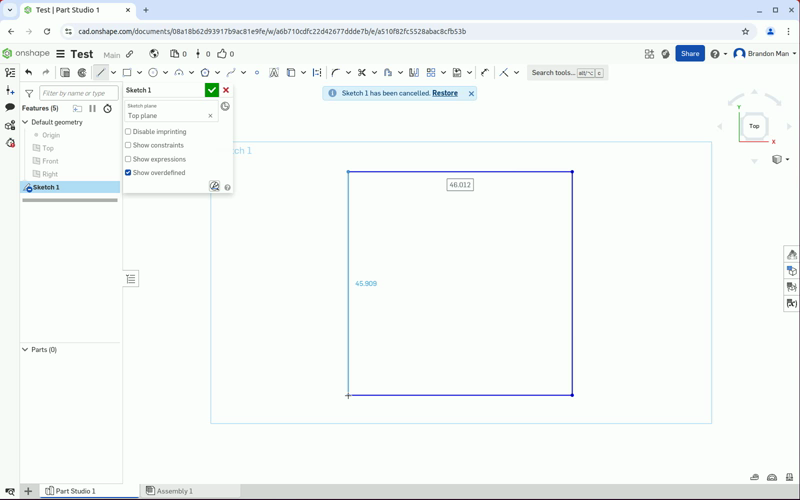
key_up(shift)
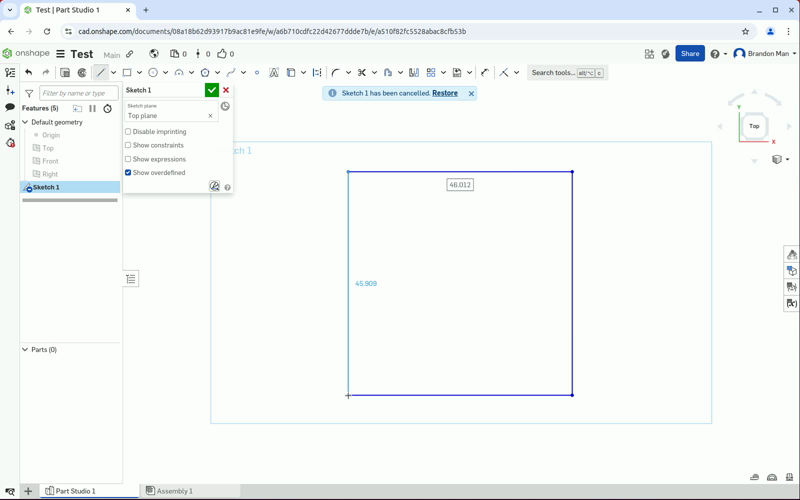
click(348, 395)
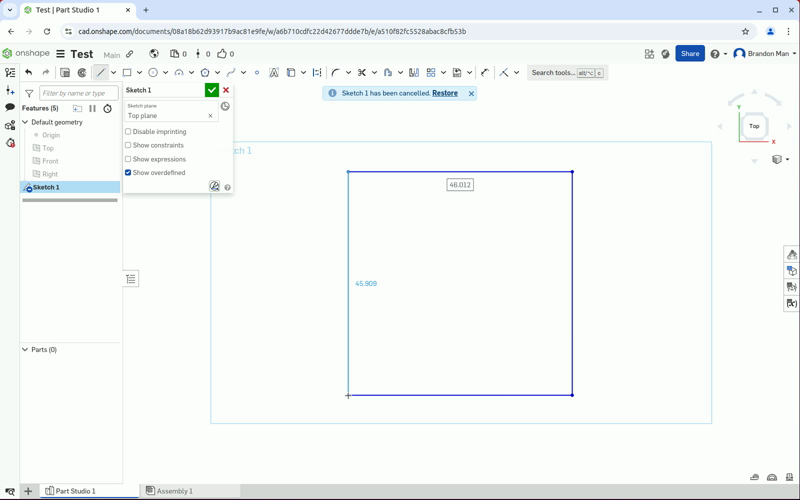
key(esc)
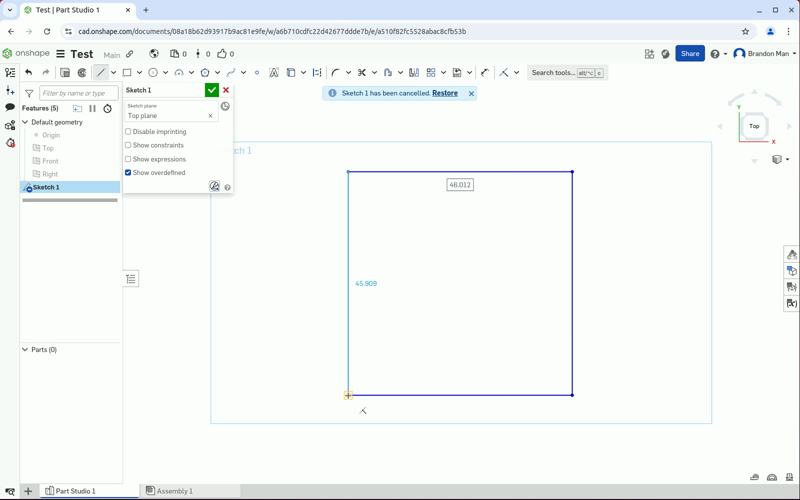
key(l)
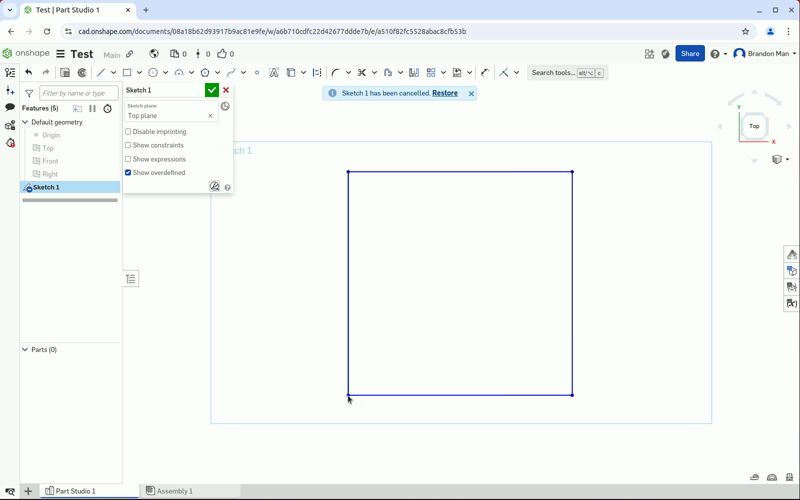
key_down(shift)
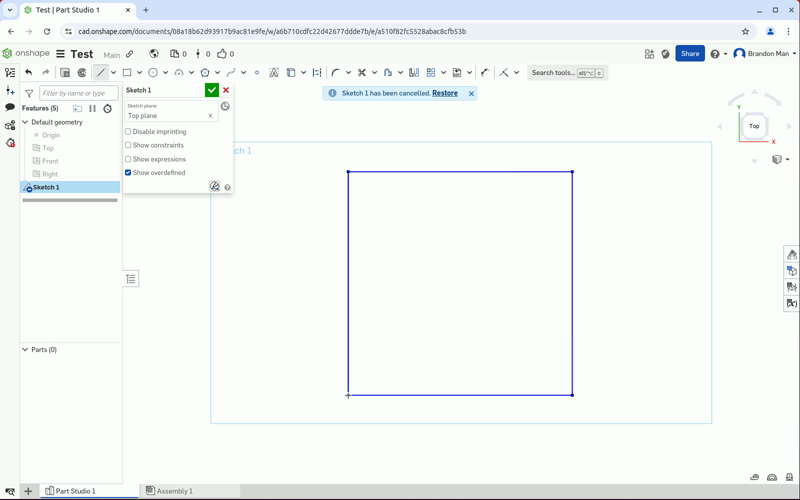
mouse_move(376, 367)
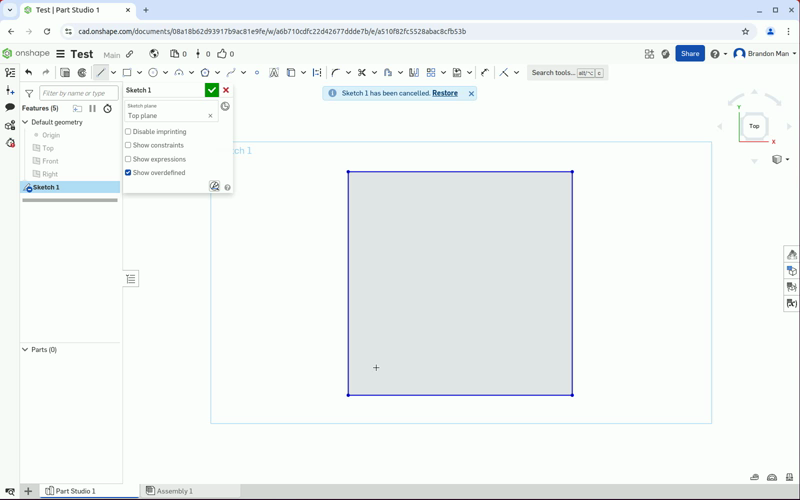
click(376, 367)
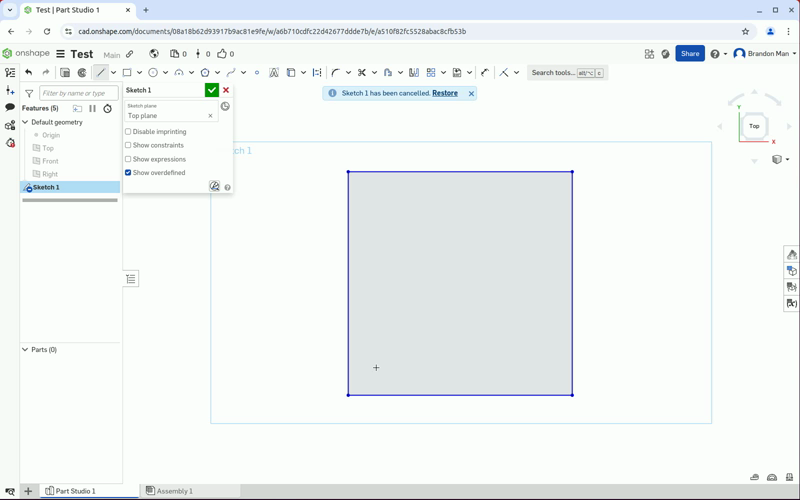
key_up(shift)
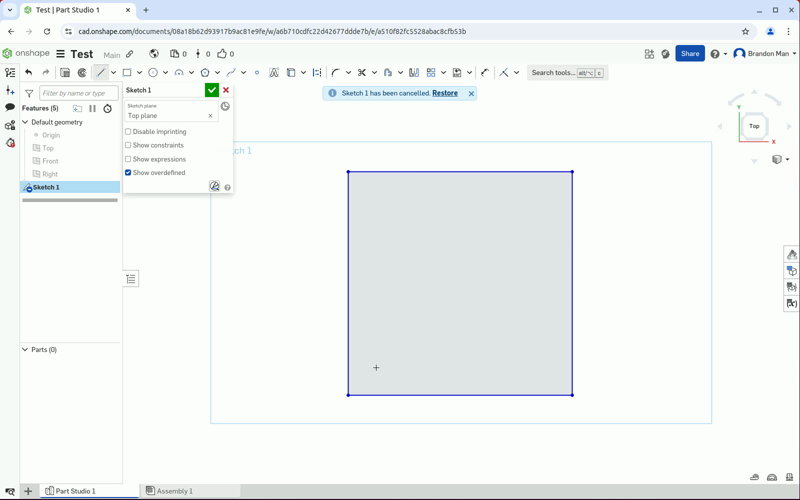
key_down(shift)
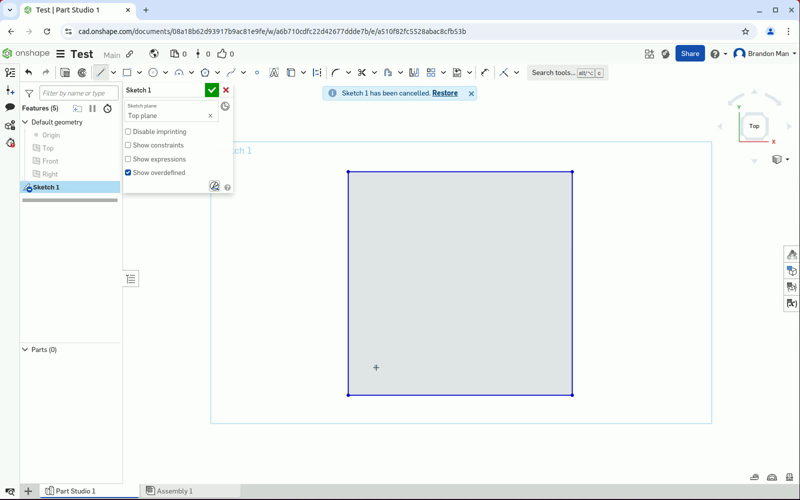
mouse_move(543, 367)
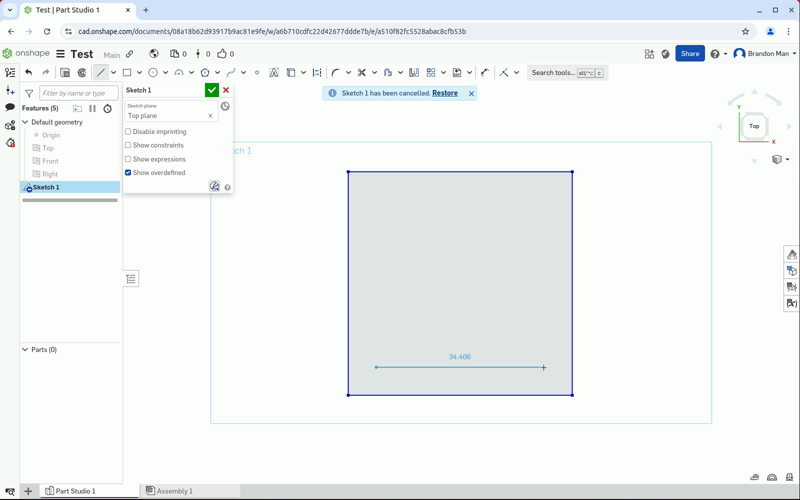
click(543, 367)
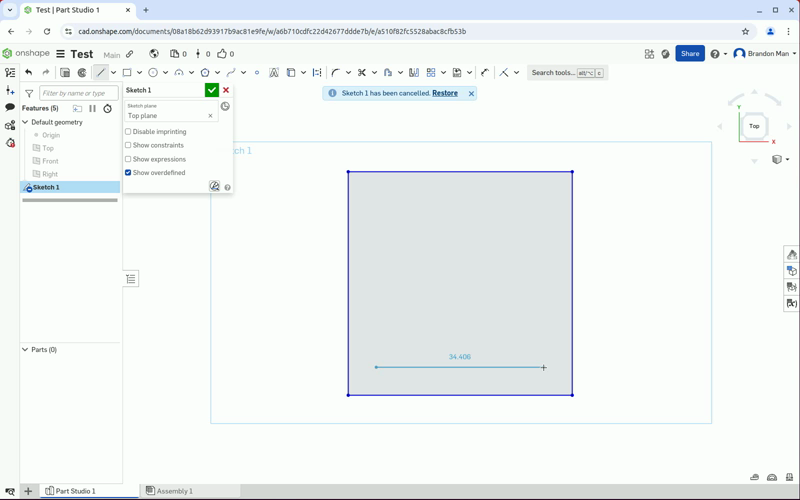
key_up(shift)
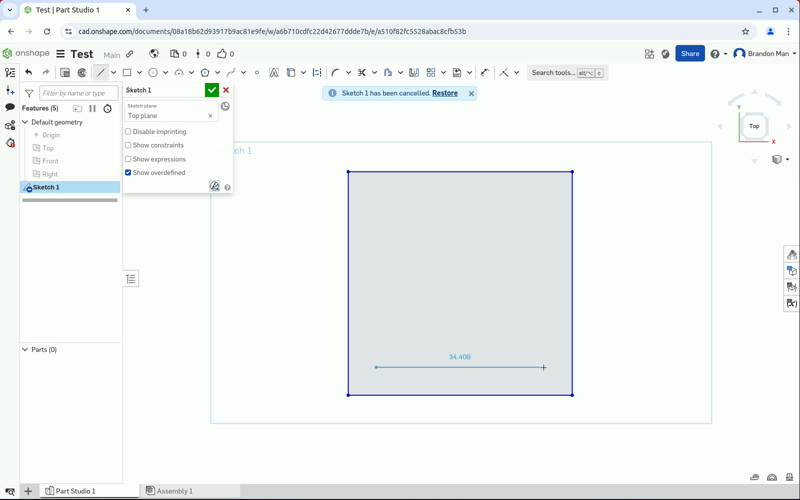
key_down(shift)
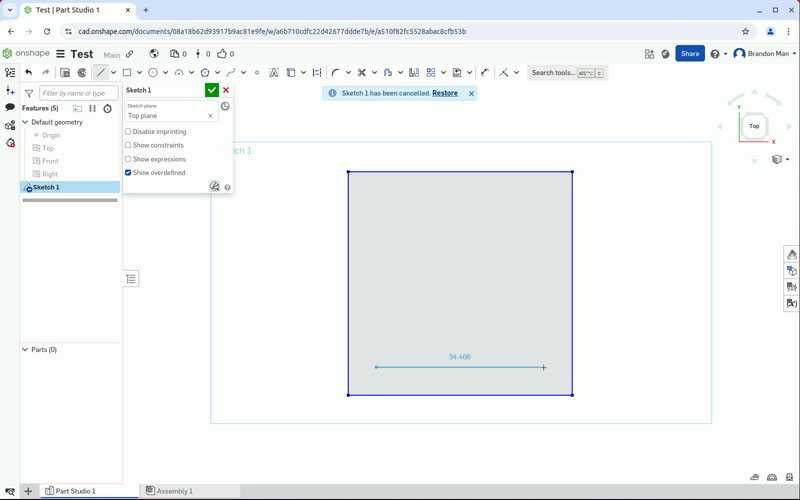
mouse_move(543, 199)
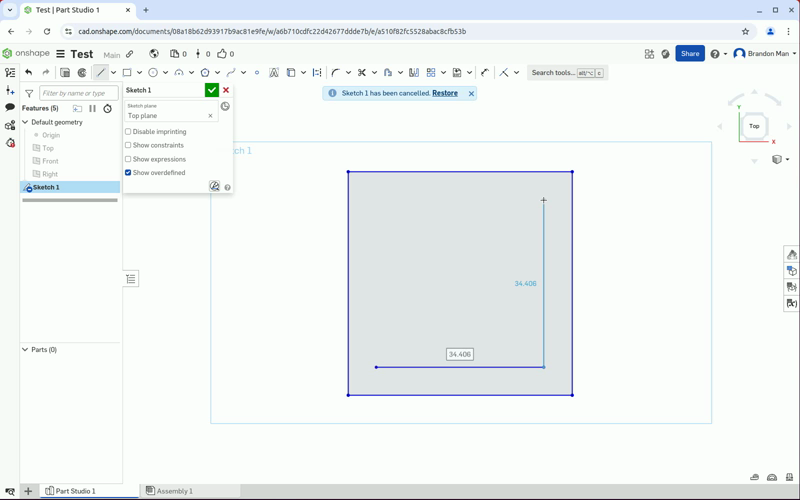
click(543, 199)
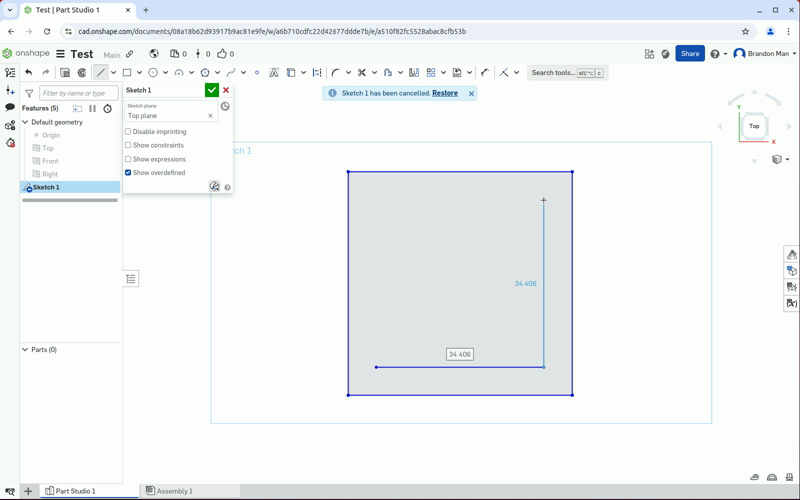
key_up(shift)
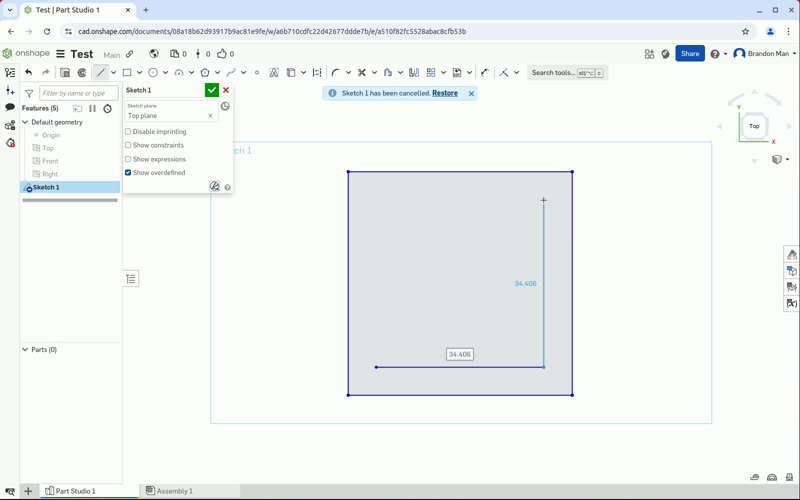
key_down(shift)
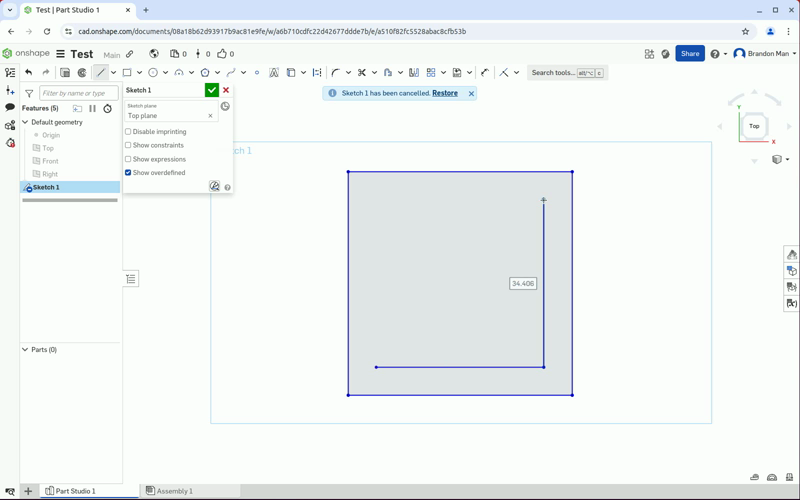
mouse_move(376, 199)
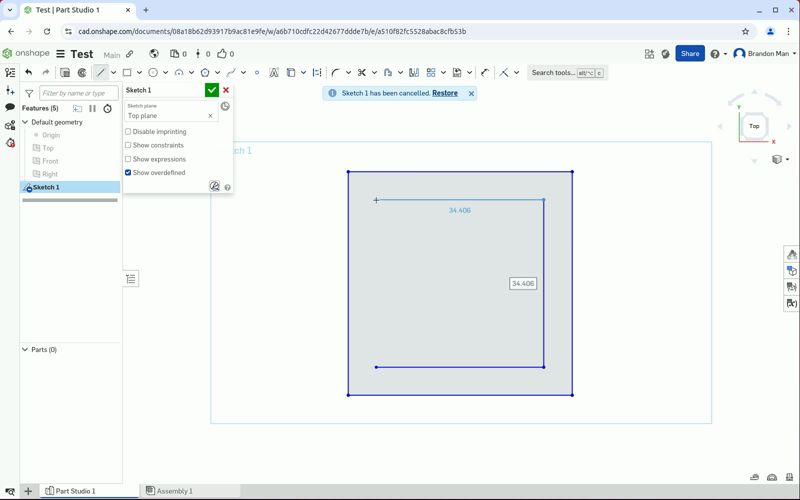
click(376, 199)
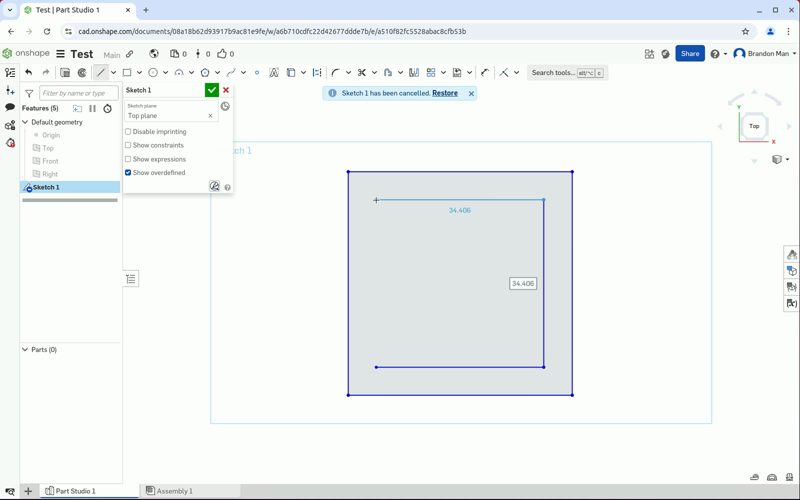
key_up(shift)
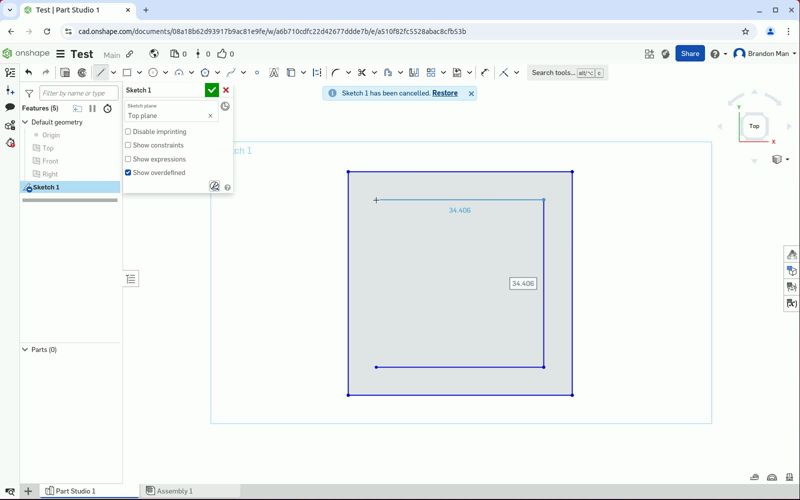
key_down(shift)
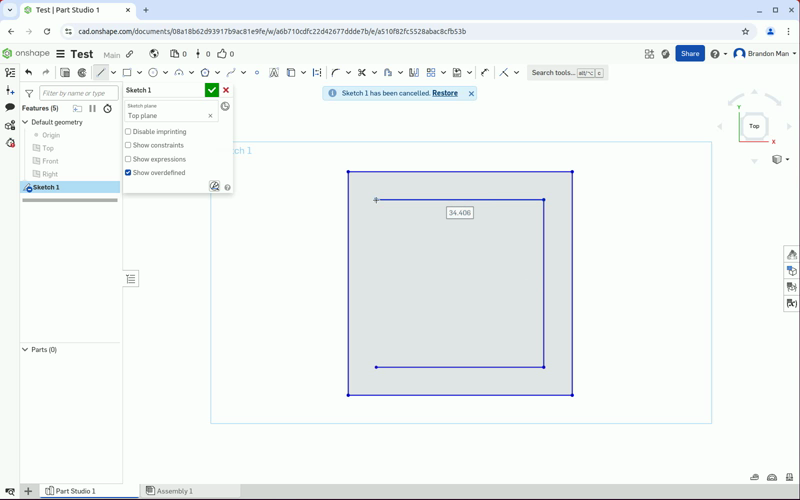
mouse_move(376, 367)
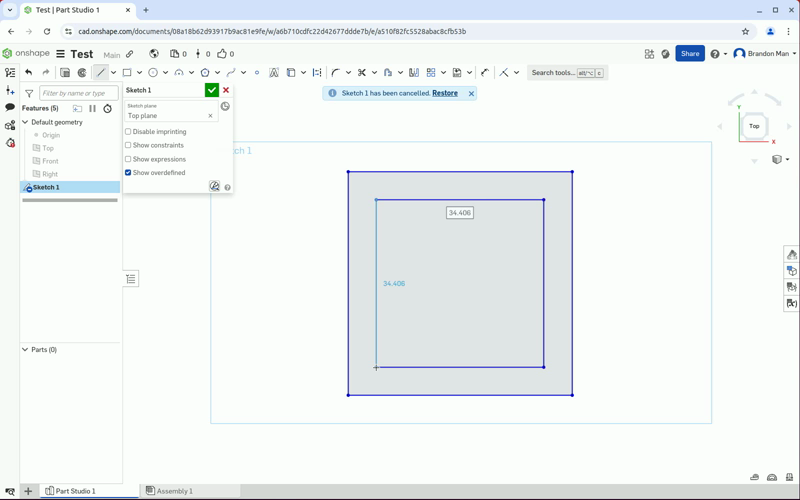
key_up(shift)
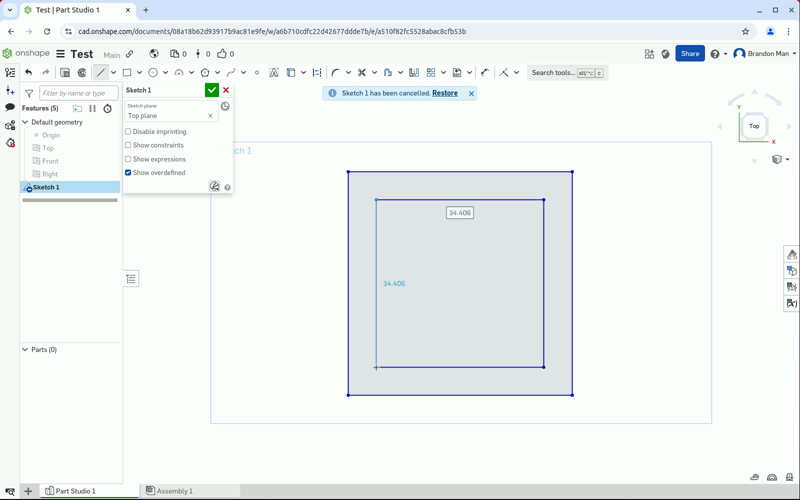
click(376, 367)
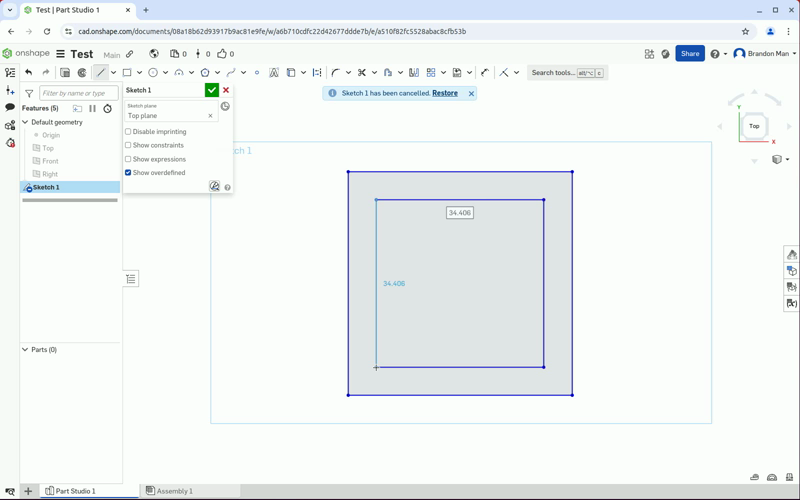
key(esc)
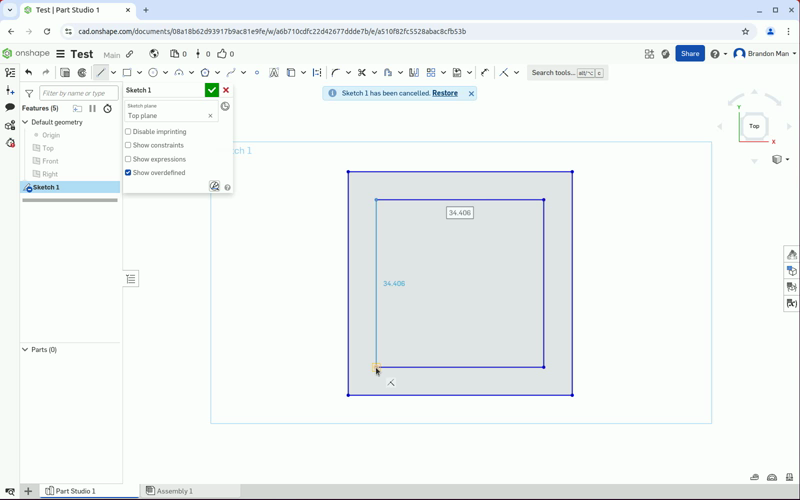
mouse_move(366, 187)
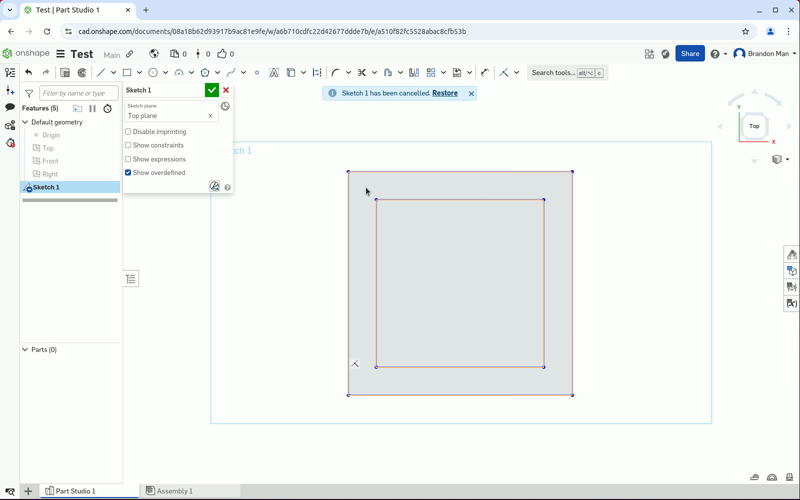
click(366, 187)
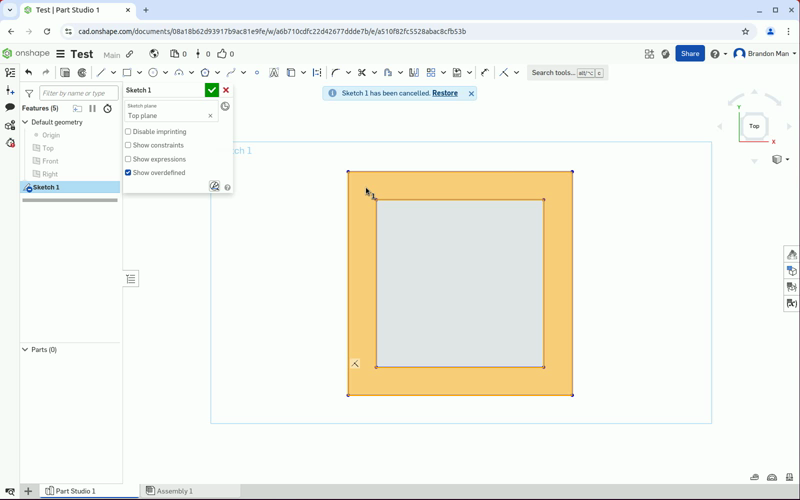
mouse_move(73, 352)
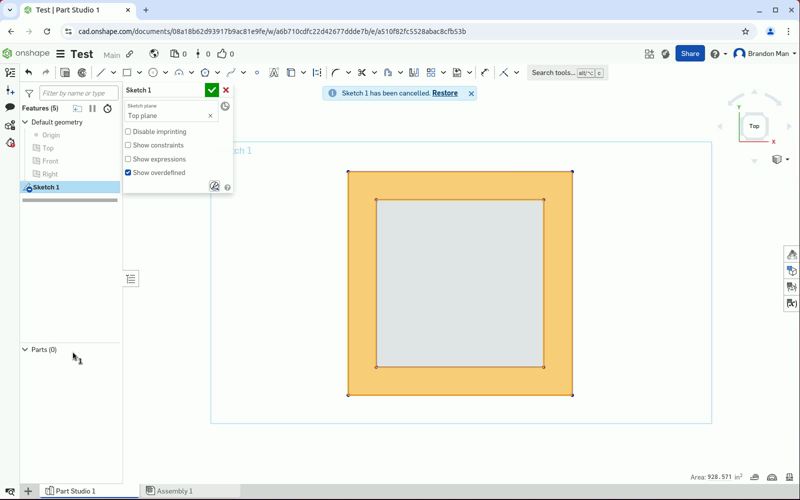
key(shift+y)
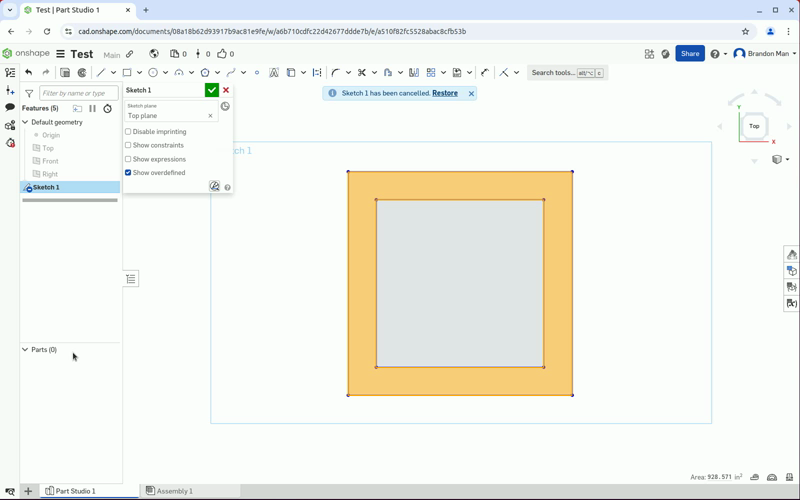
key(shift+e)
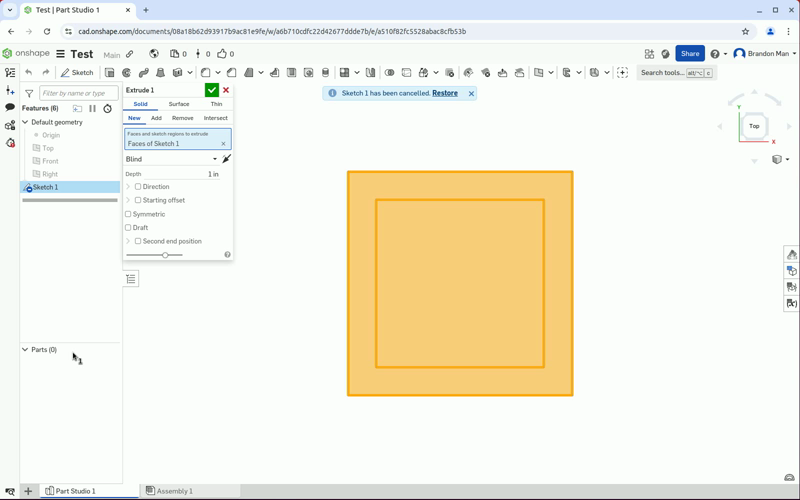
mouse_move(143, 106)
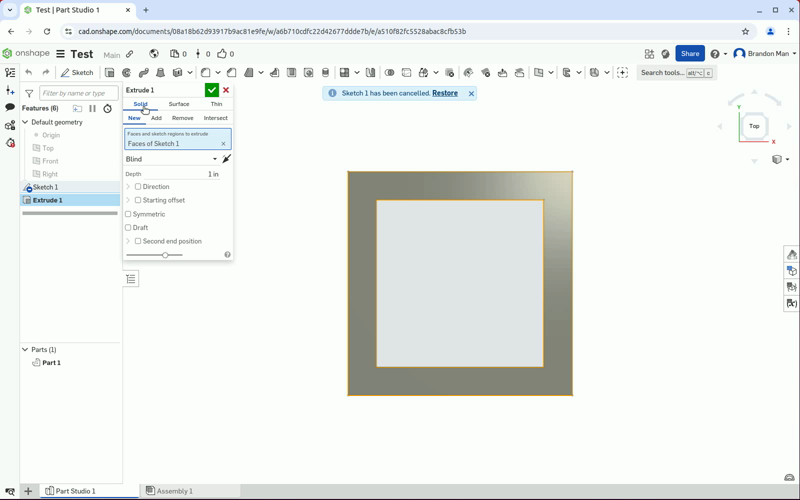
click(143, 106)
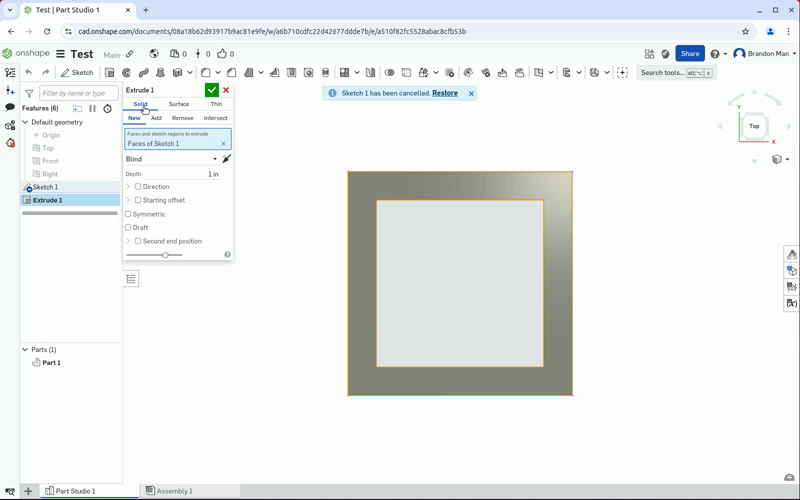
mouse_move(137, 120)
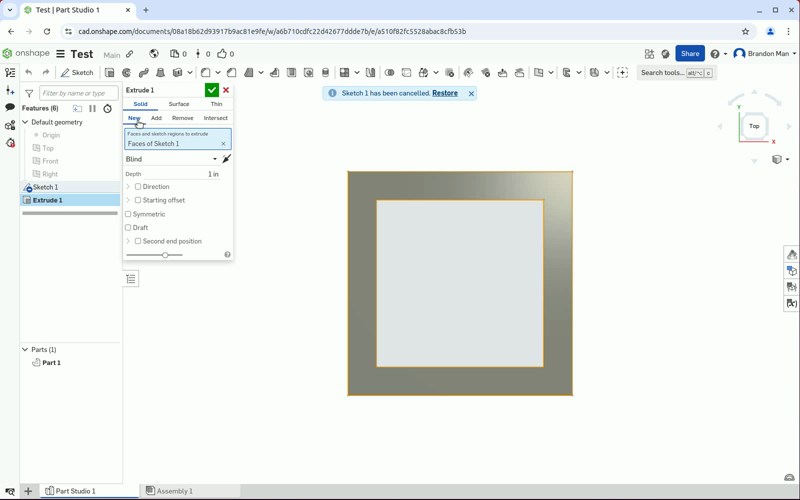
click(137, 120)
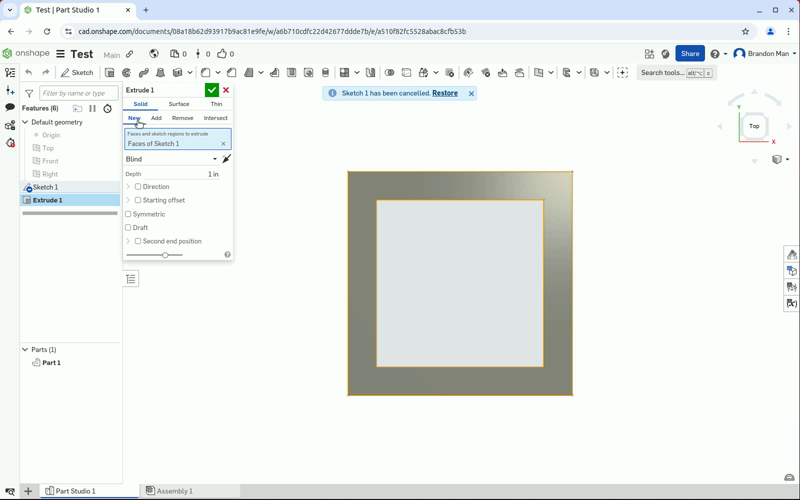
key(tab, 4)
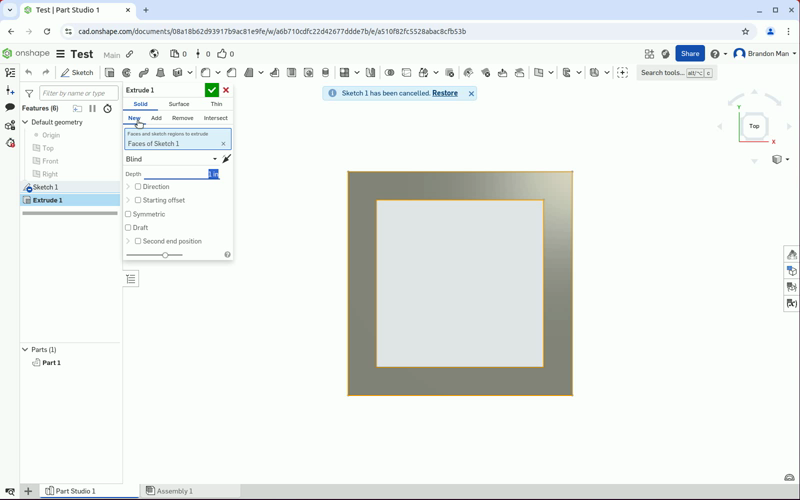
text(23.108)
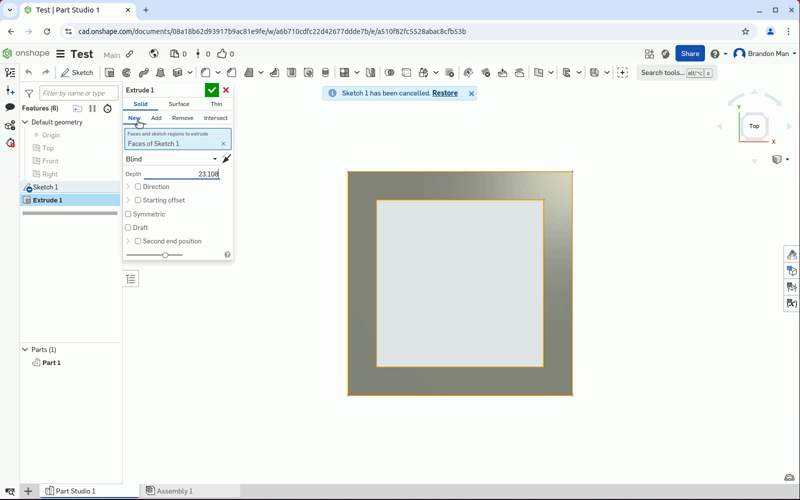
key(enter)
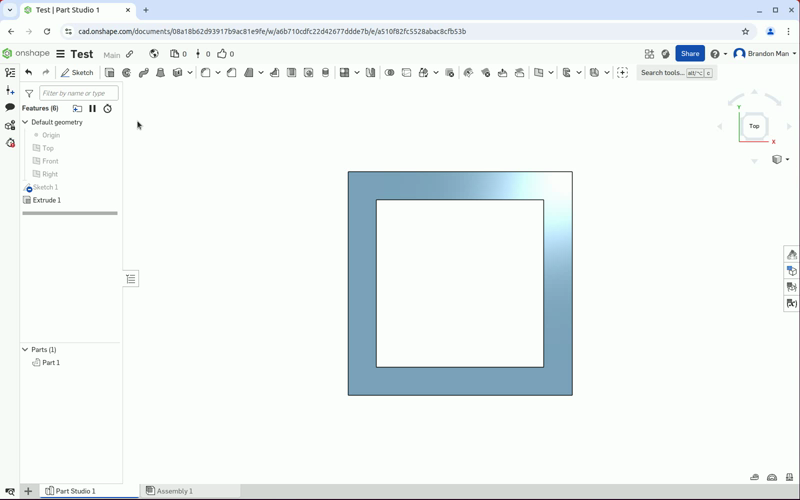
key(shift+h)
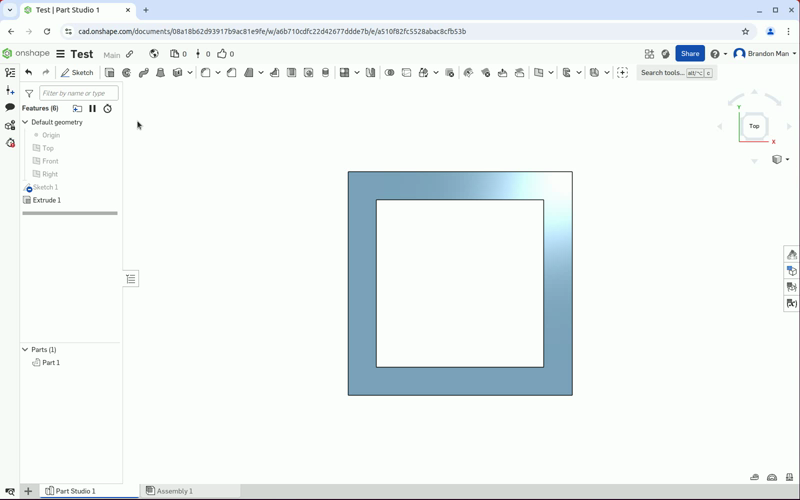
key(shift+h)
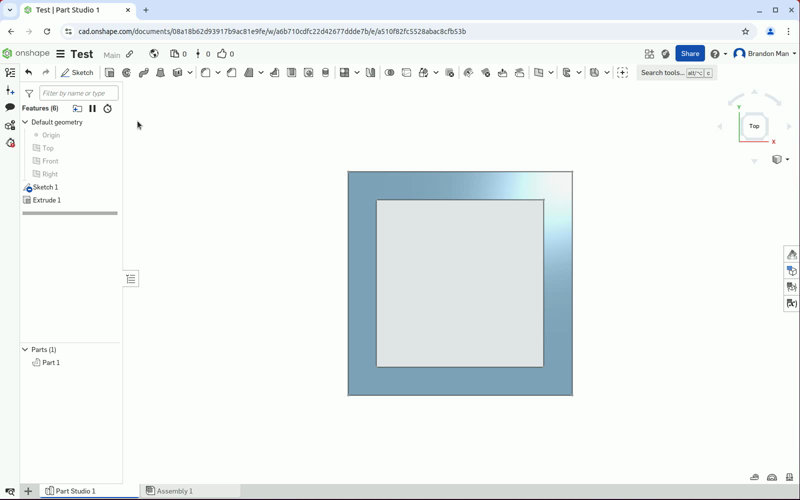
mouse_move(73, 189)
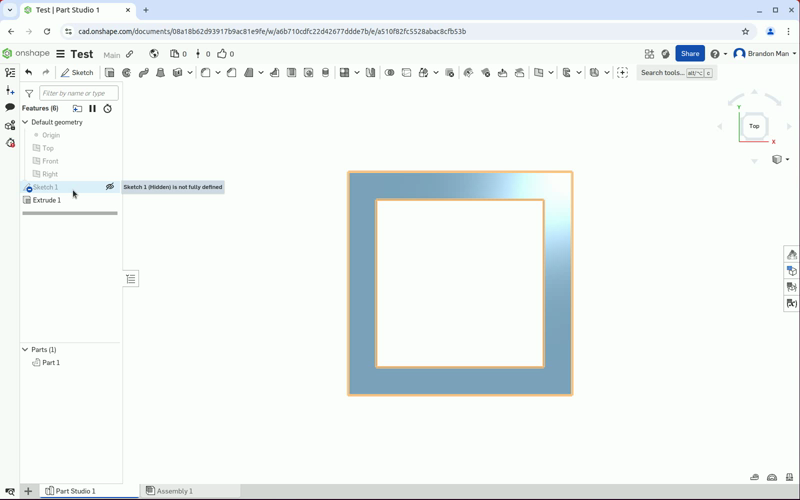
click(73, 189)
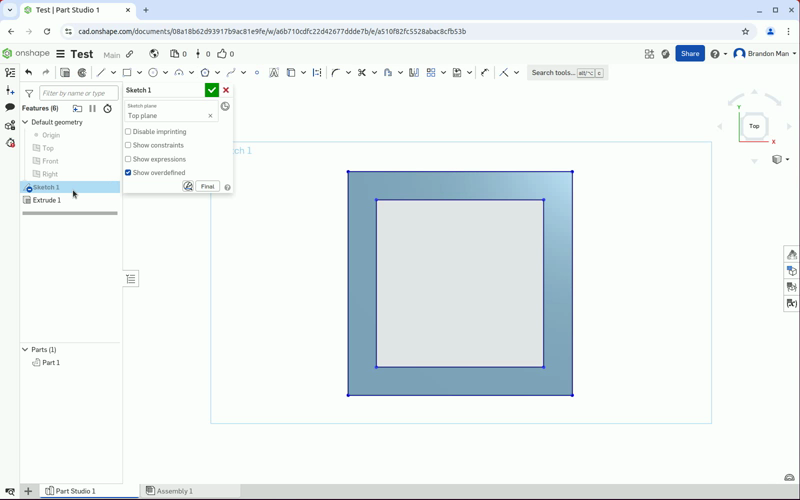
mouse_move(229, 92)
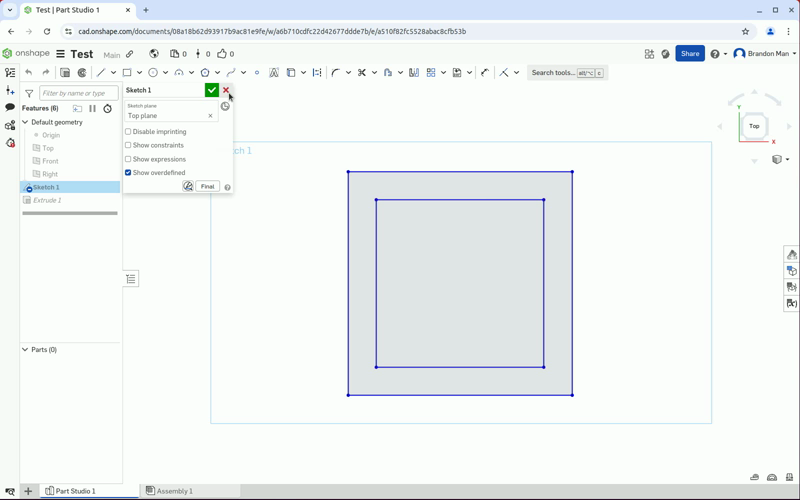
click(229, 92)
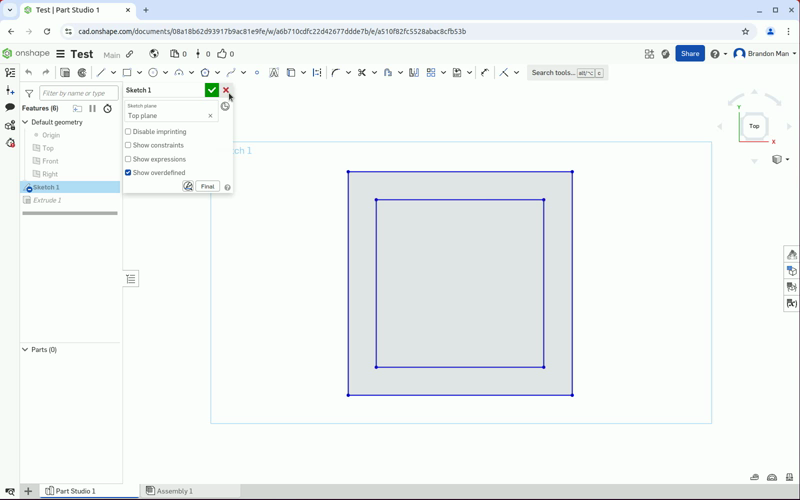
key(shift+s)
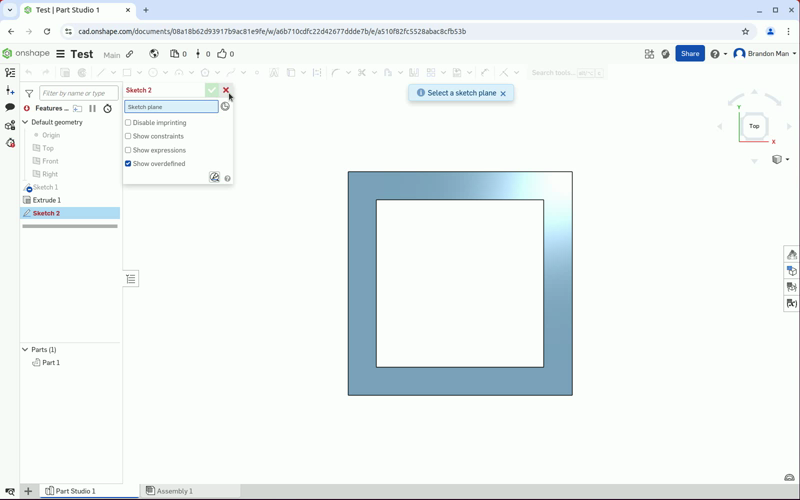
mouse_move(73, 150)
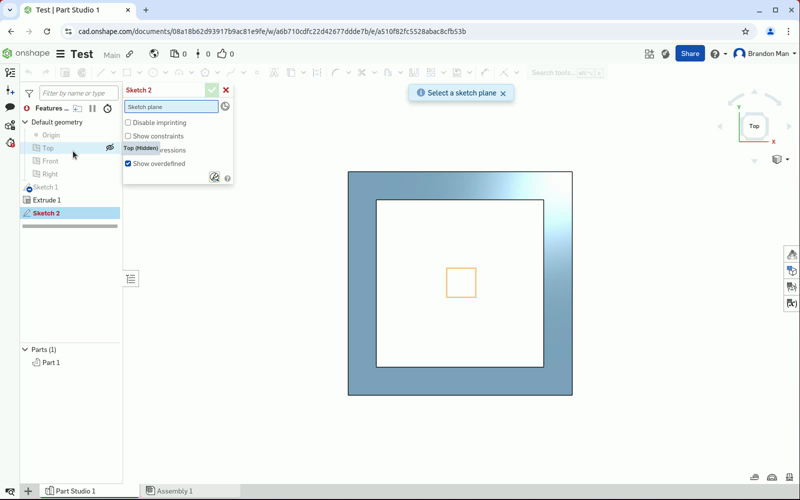
click(73, 150)
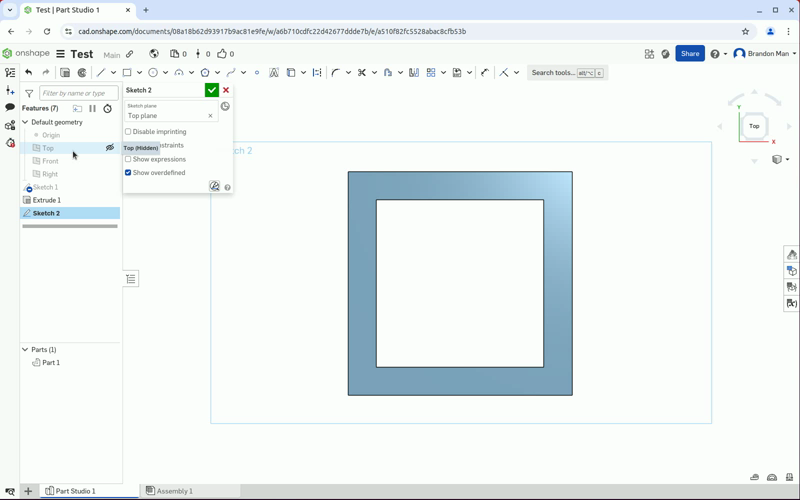
mouse_move(73, 352)
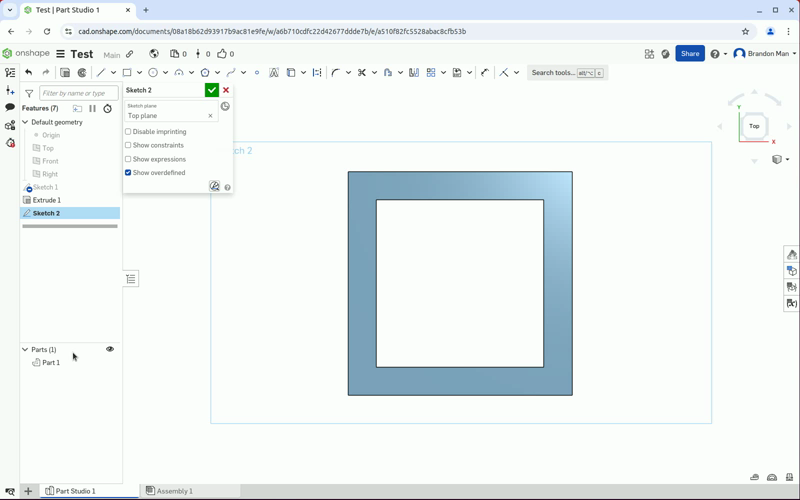
key(y)
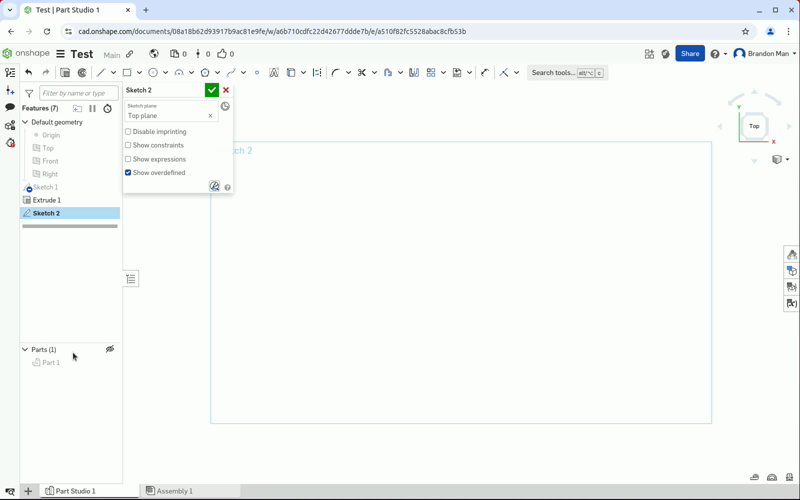
key(l)
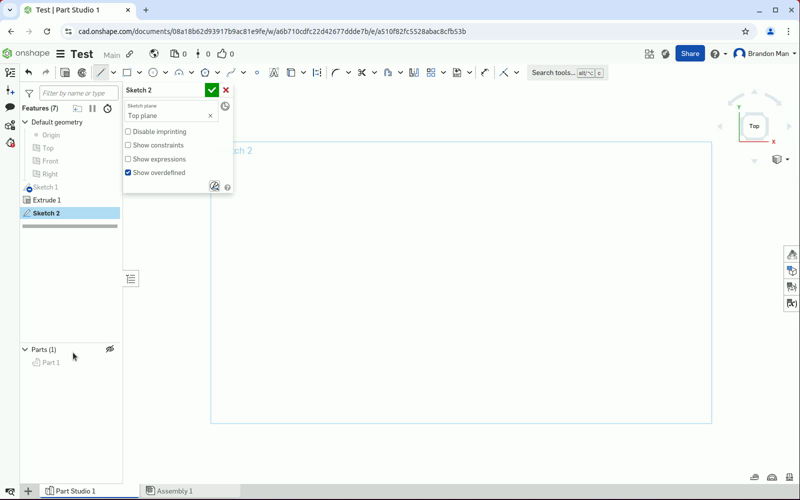
key_down(shift)
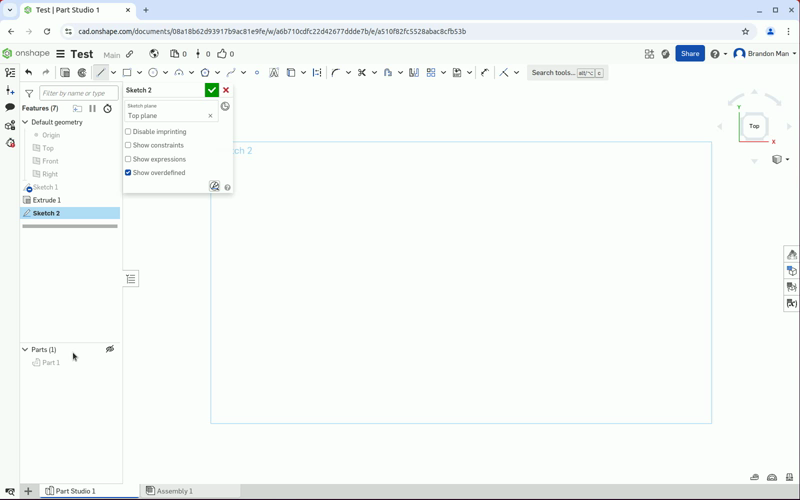
mouse_move(376, 367)
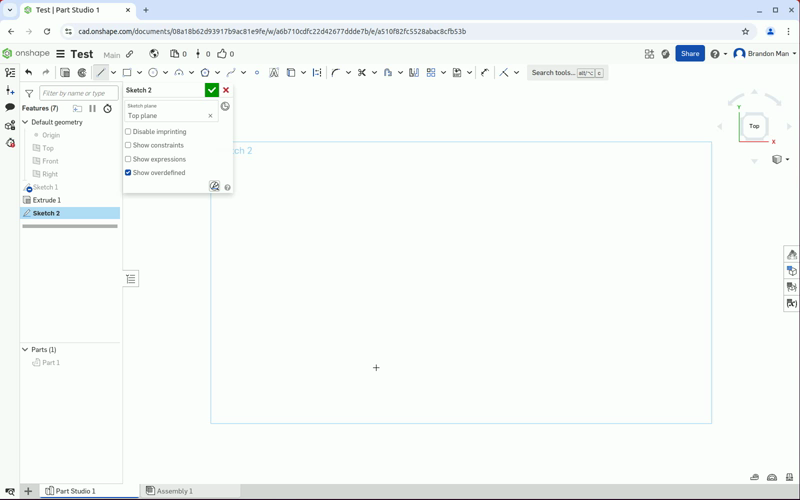
click(376, 367)
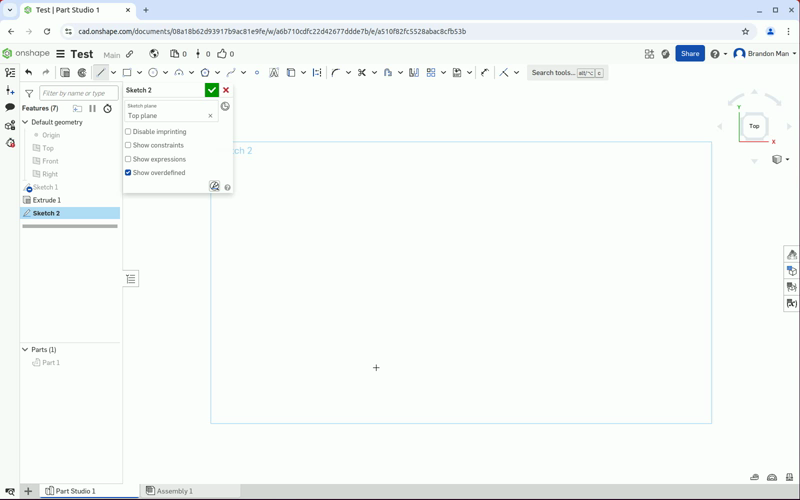
key_up(shift)
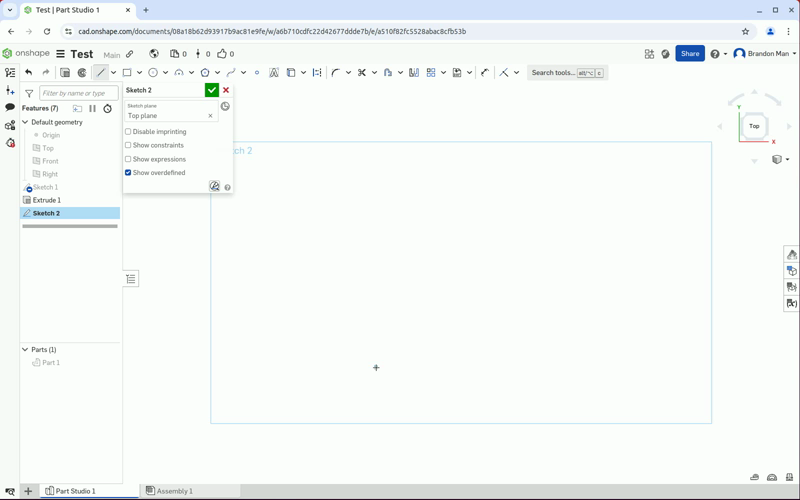
key_down(shift)
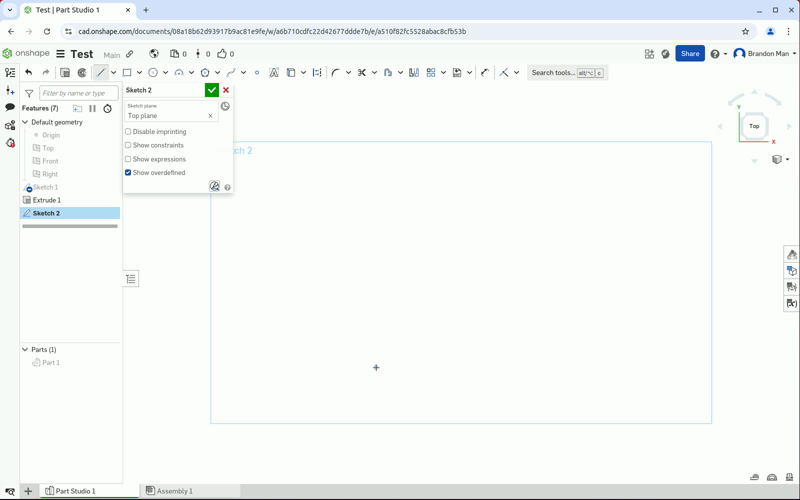
mouse_move(544, 367)
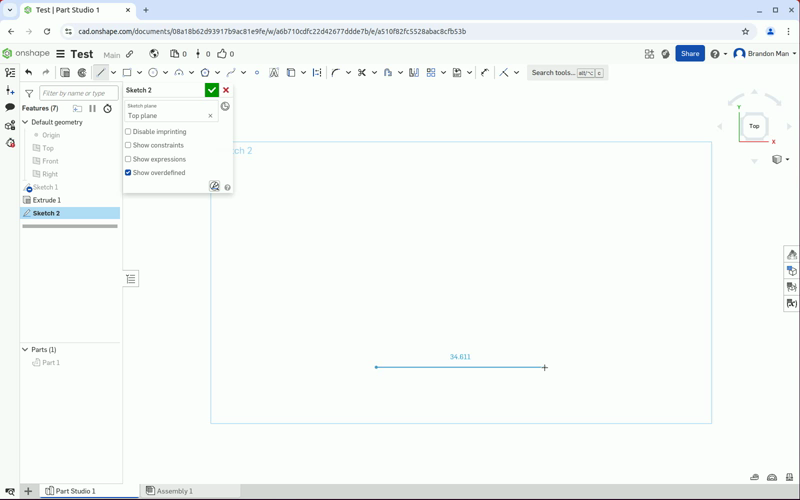
click(544, 367)
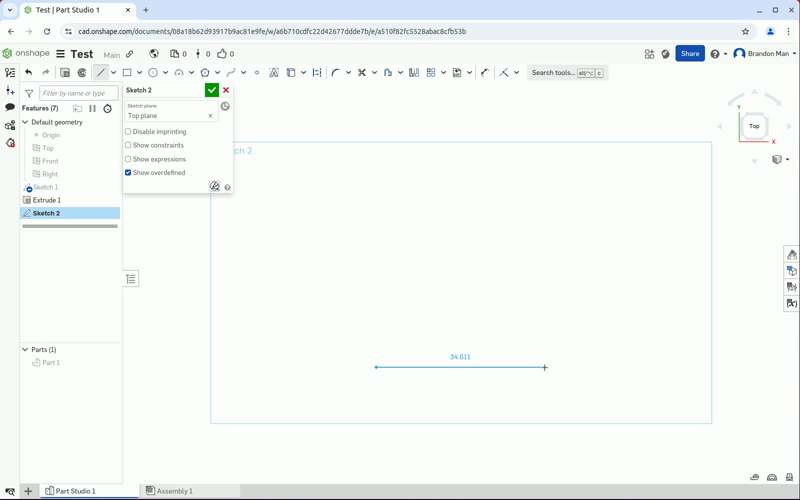
key_up(shift)
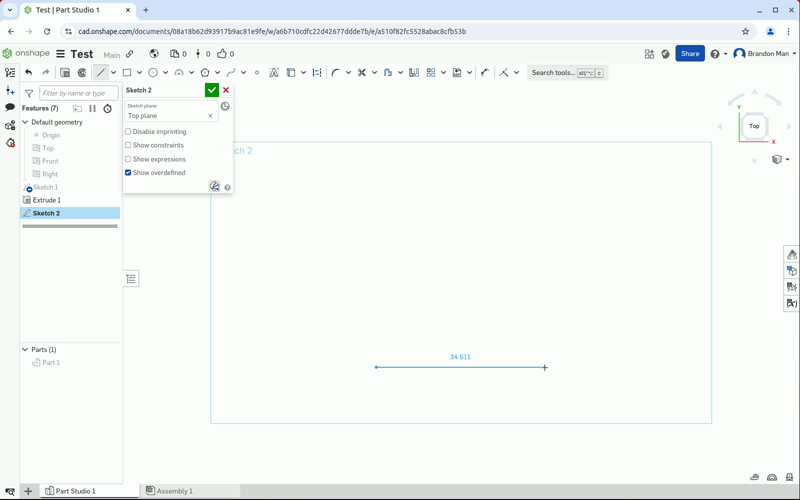
key_down(shift)
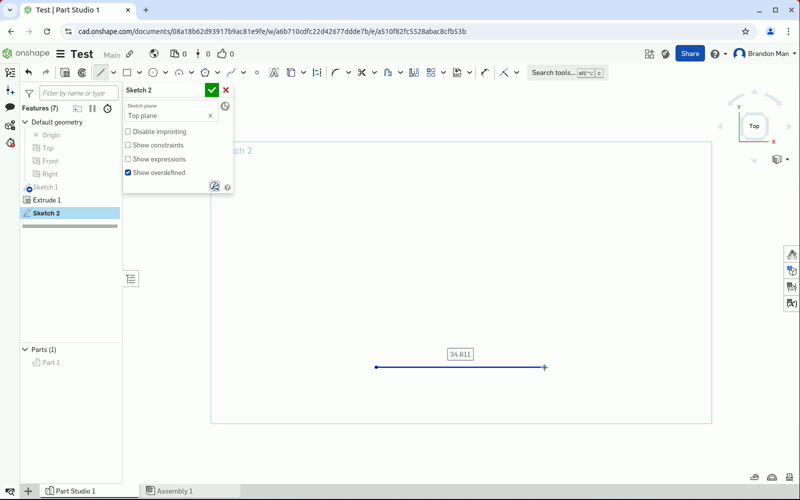
mouse_move(544, 198)
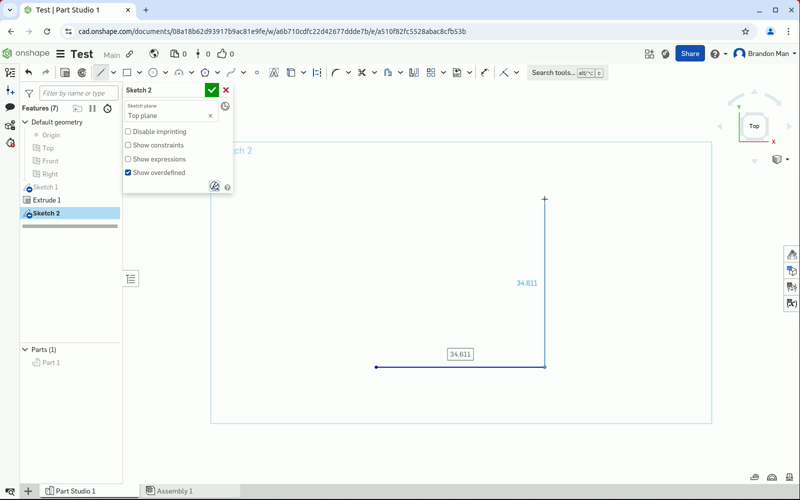
click(544, 198)
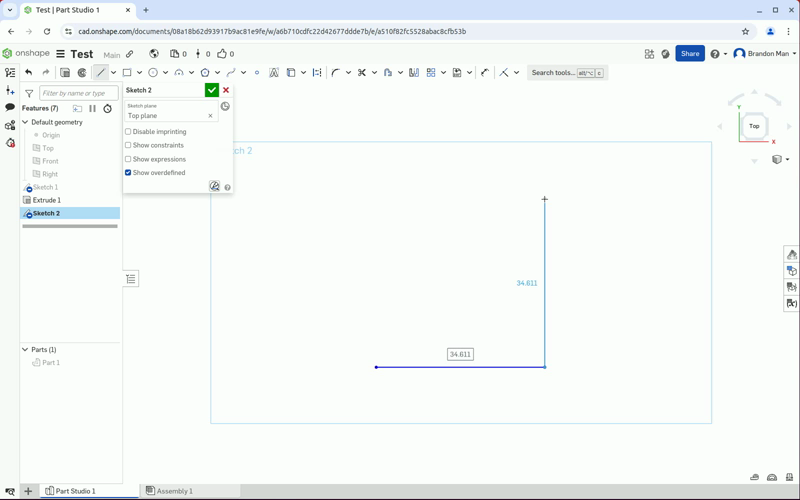
key_up(shift)
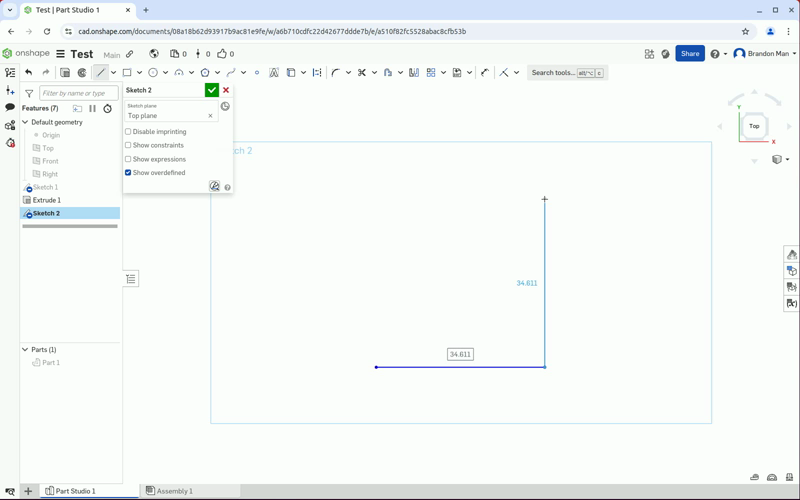
key_down(shift)
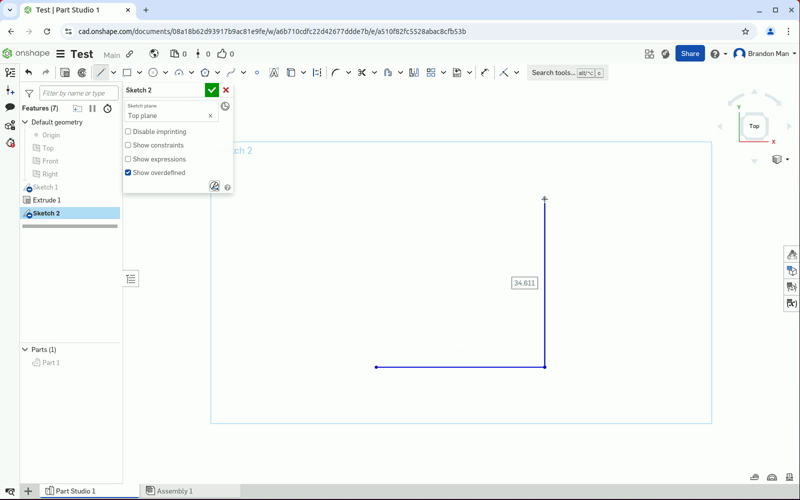
mouse_move(376, 198)
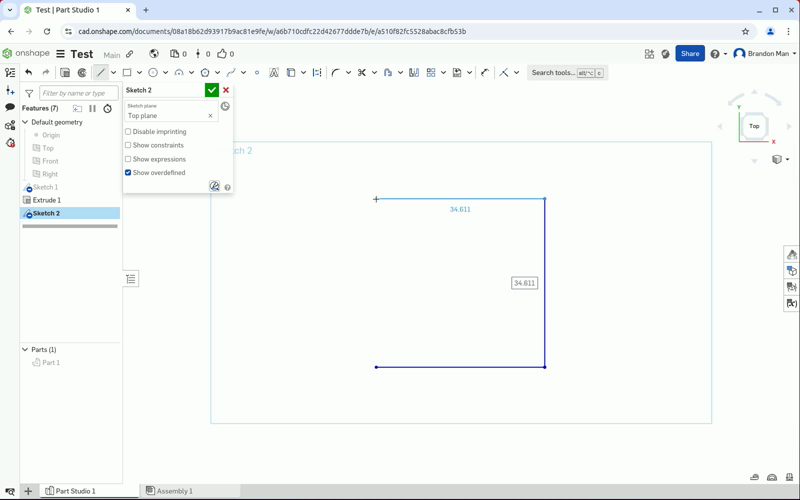
click(376, 198)
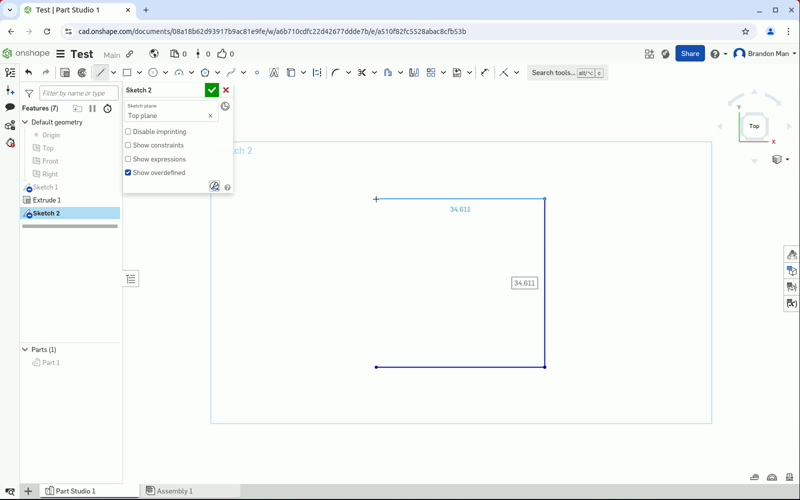
key_up(shift)
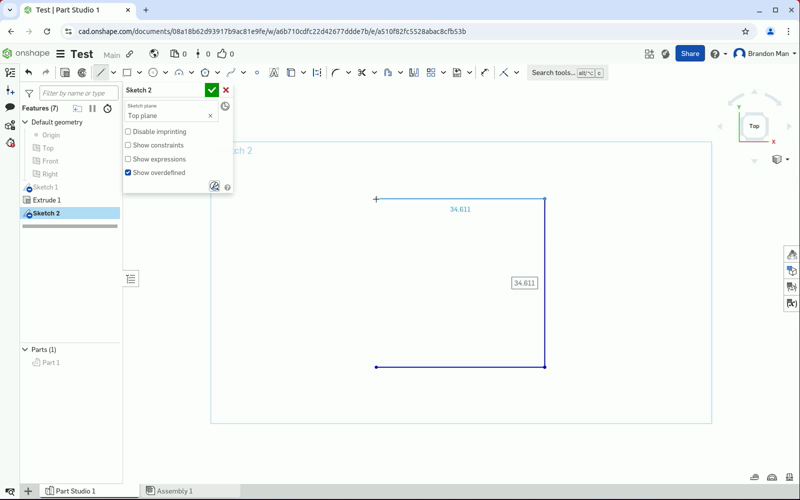
key_down(shift)
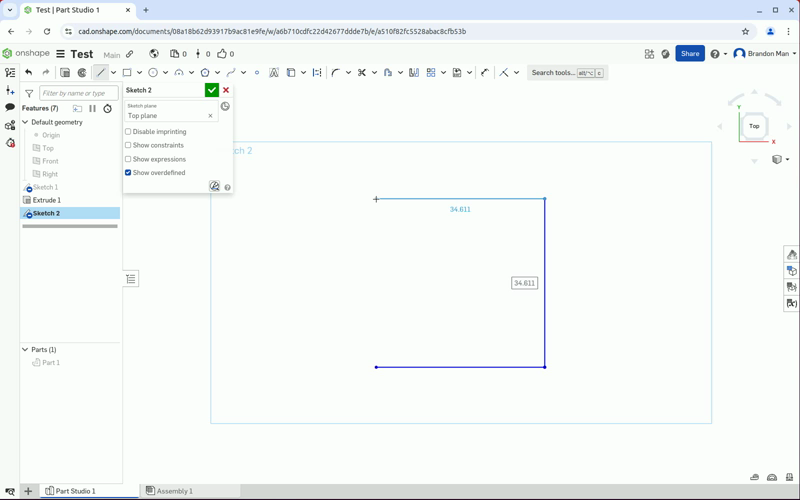
mouse_move(376, 367)
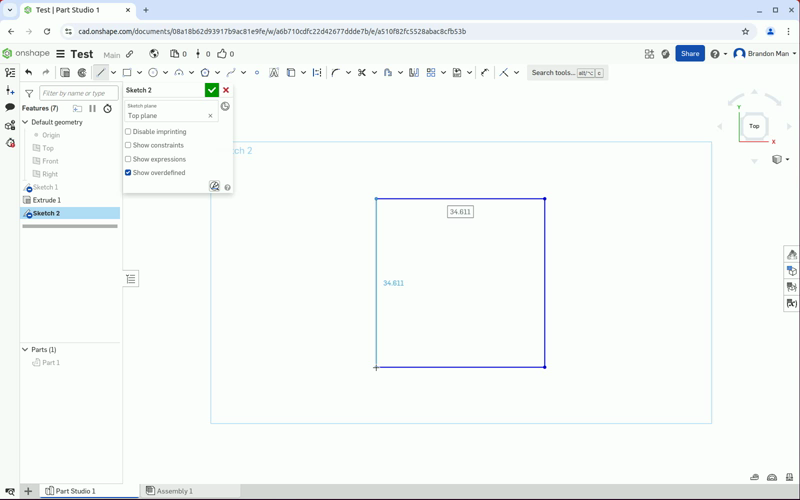
key_up(shift)
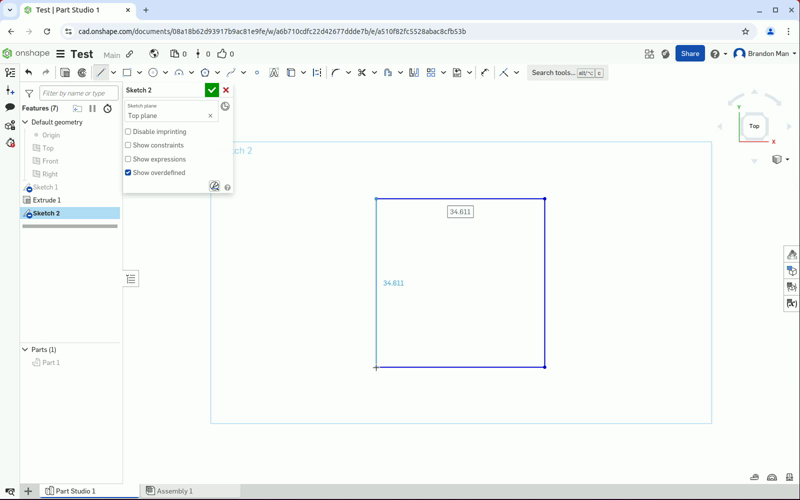
click(376, 367)
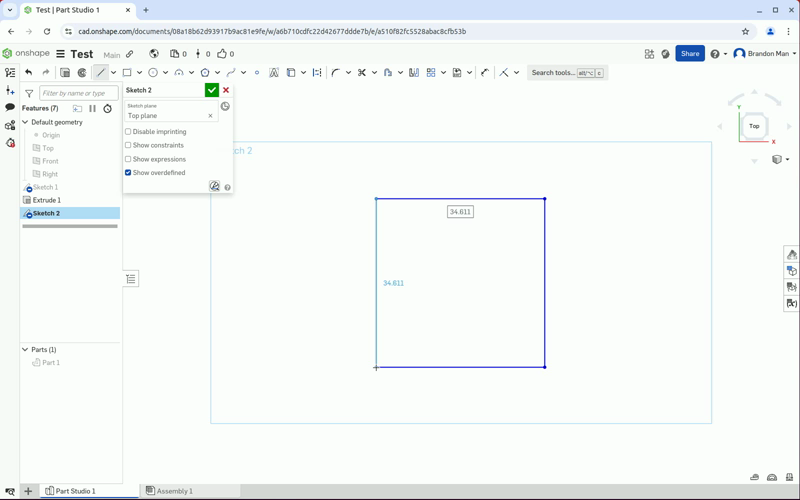
key(esc)
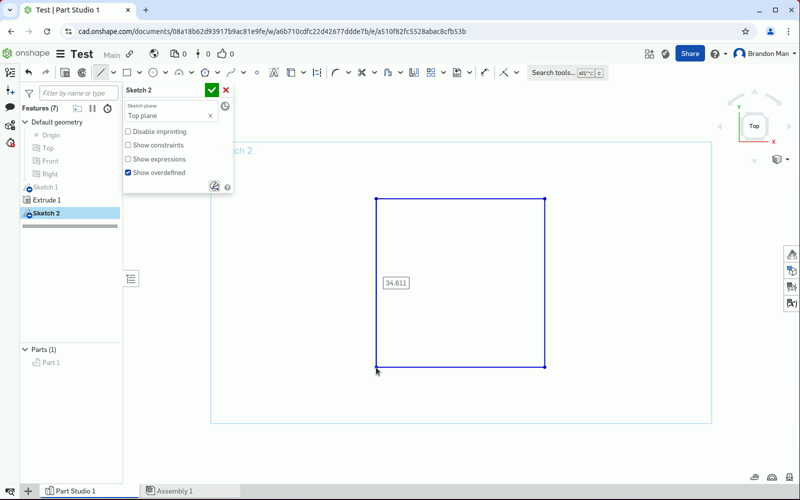
mouse_move(518, 309)
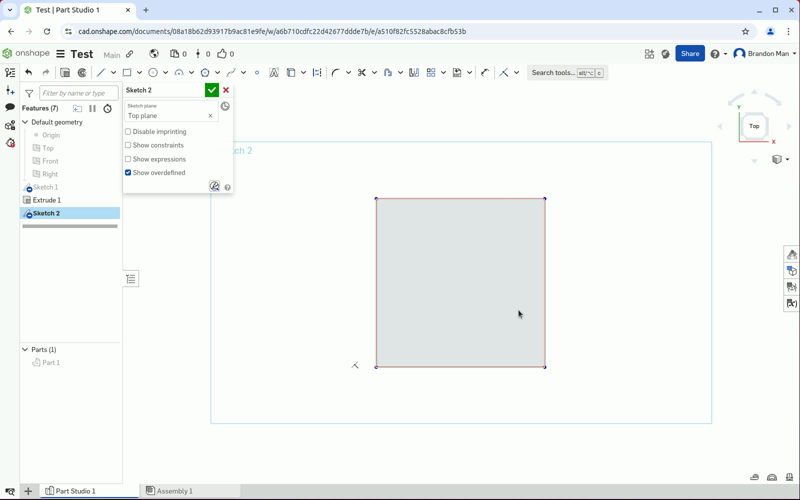
click(518, 309)
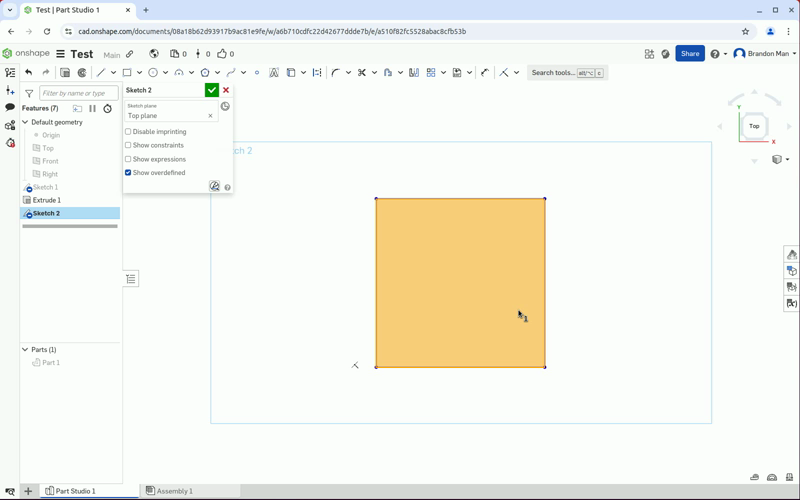
mouse_move(73, 352)
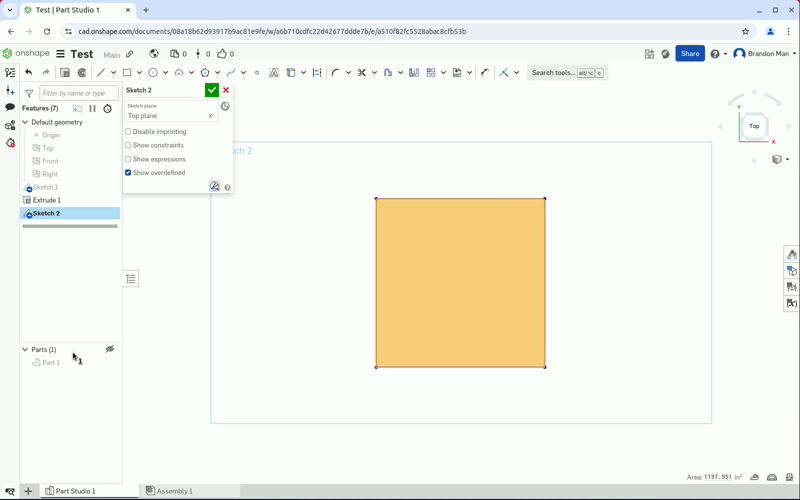
key(shift+y)
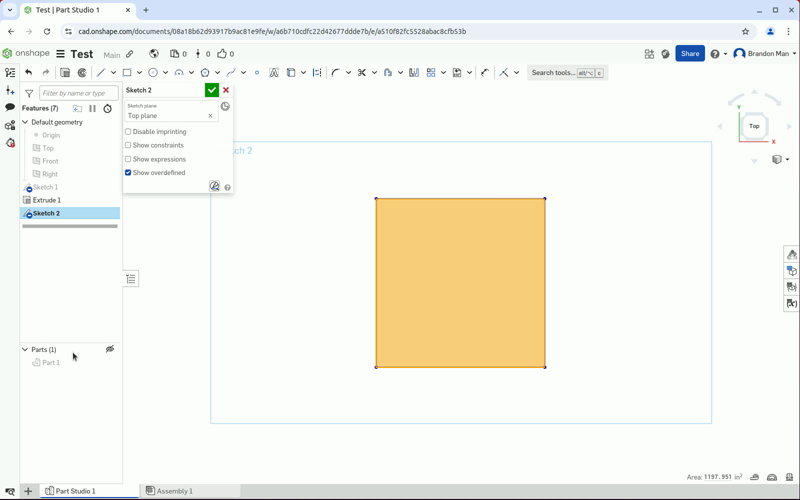
key(shift+e)
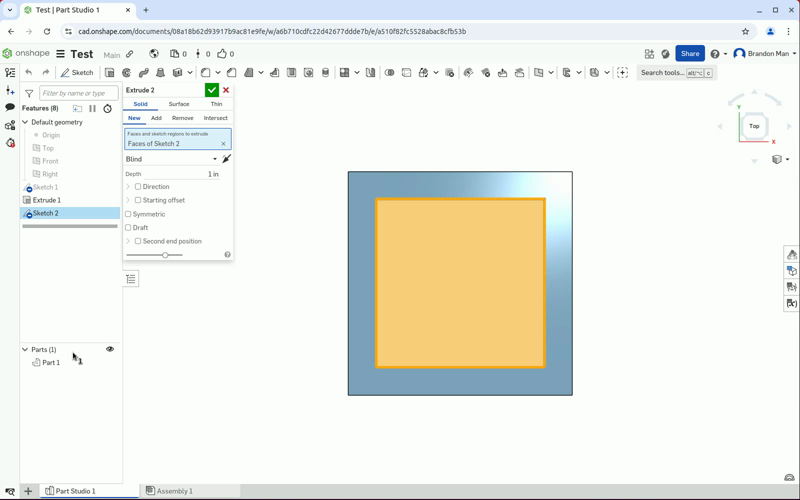
mouse_move(143, 106)
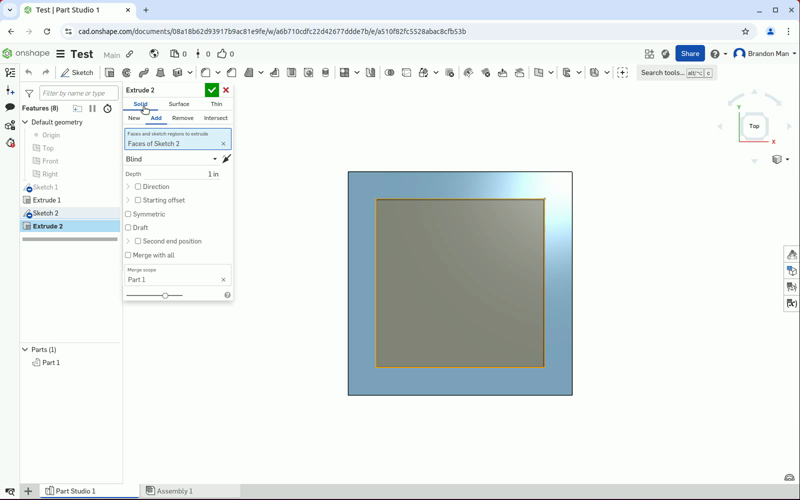
click(143, 106)
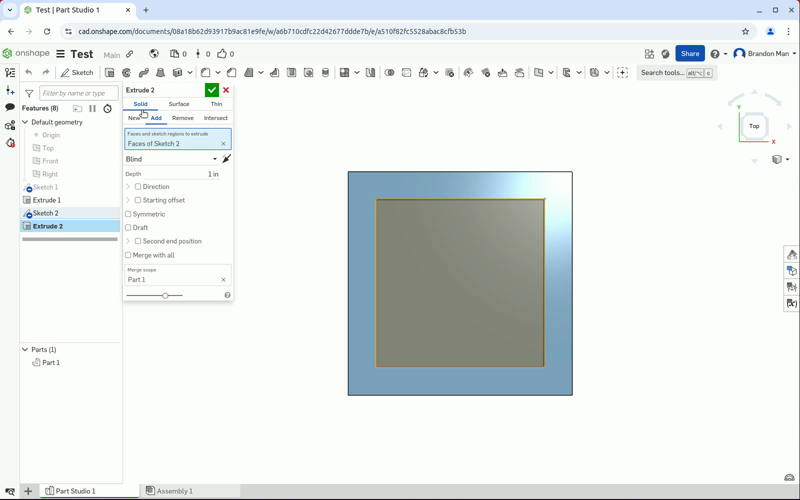
mouse_move(137, 120)
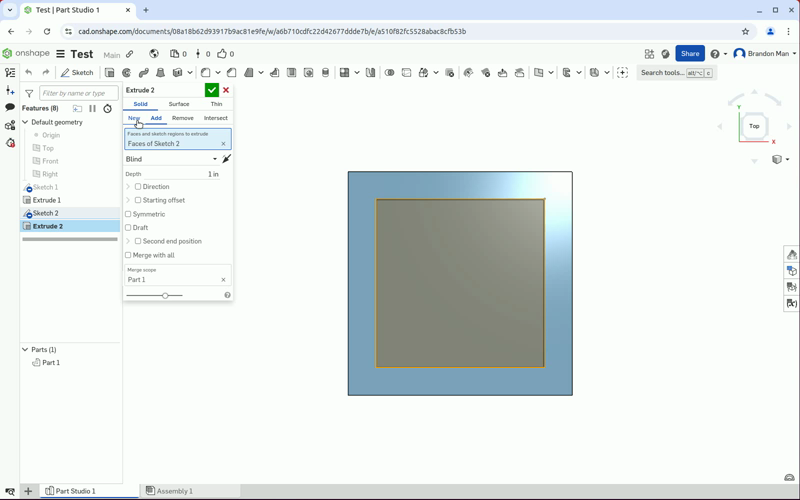
click(137, 120)
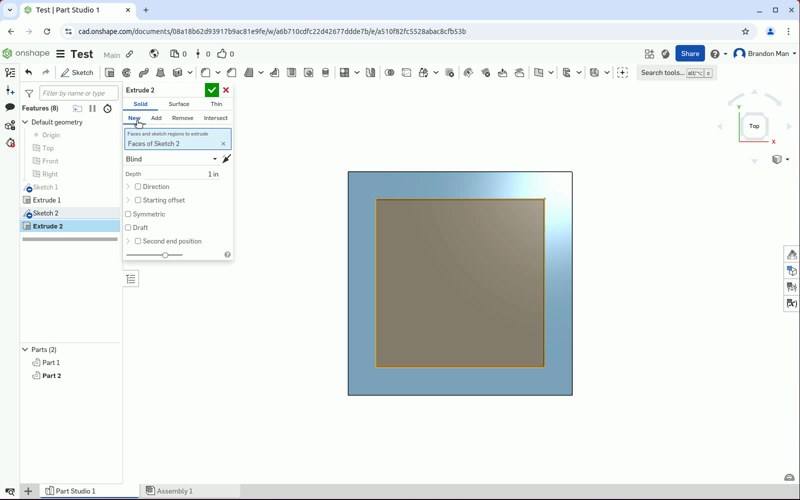
key(tab, 4)
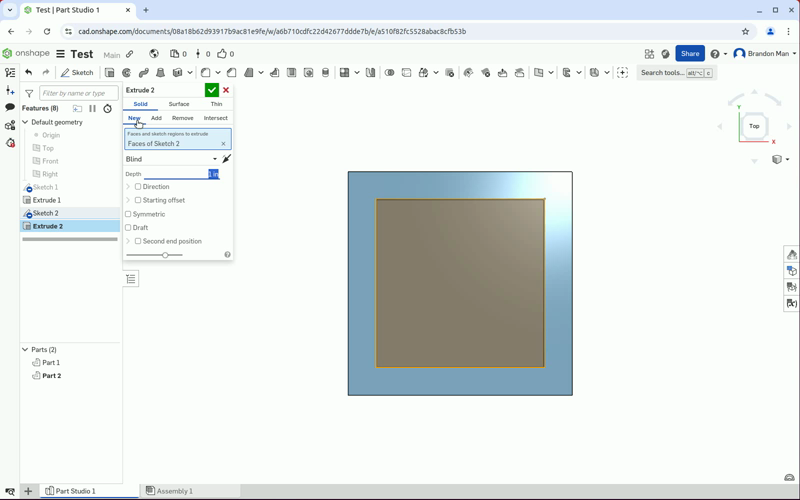
text(23.108)
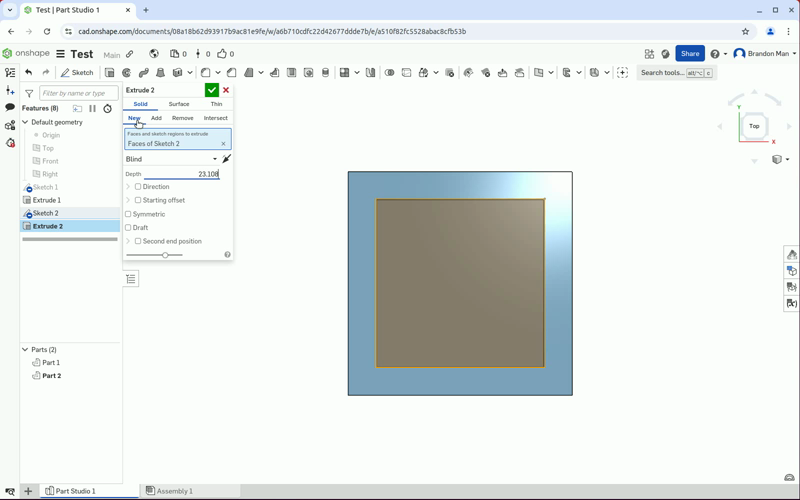
key(enter)
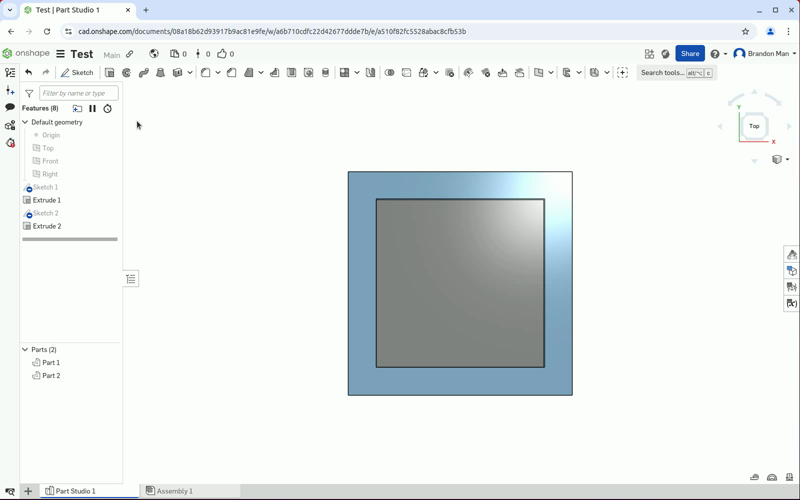
key(shift+h)
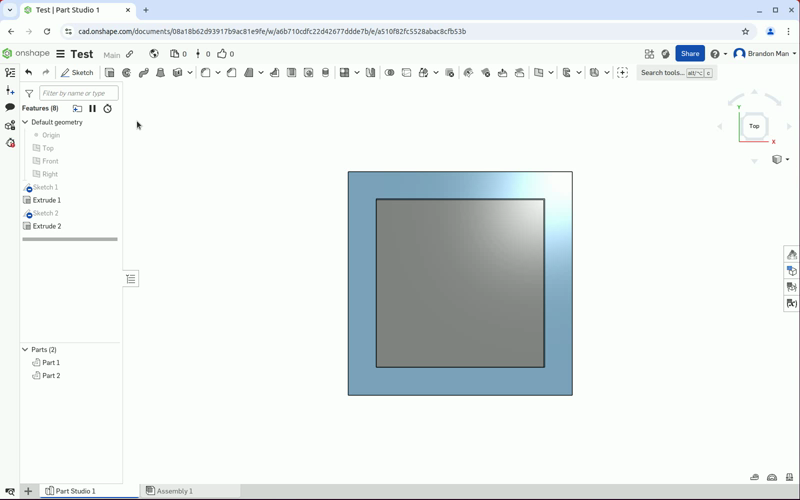
key(shift+h)
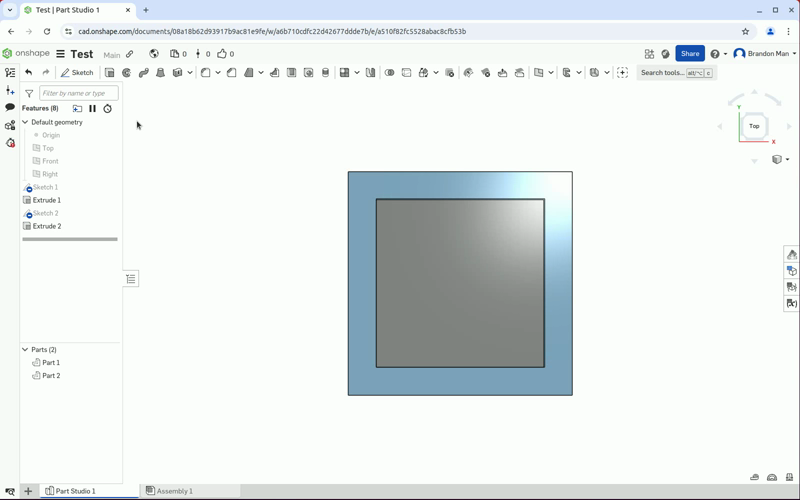
mouse_move(73, 189)
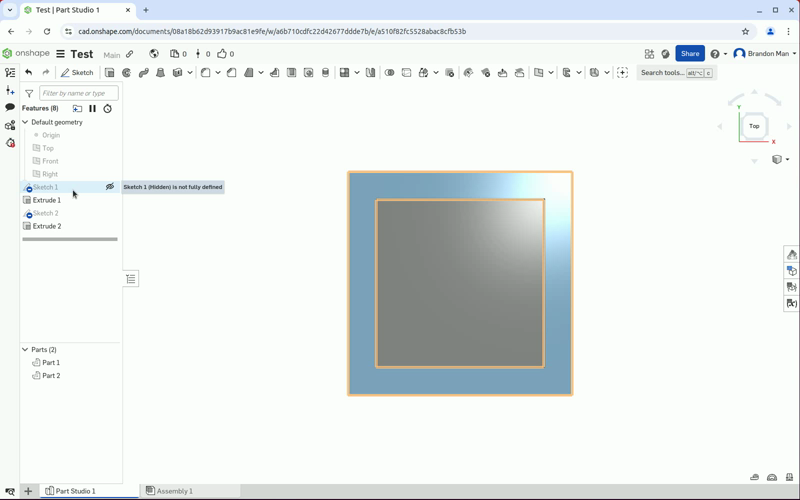
click(73, 189)
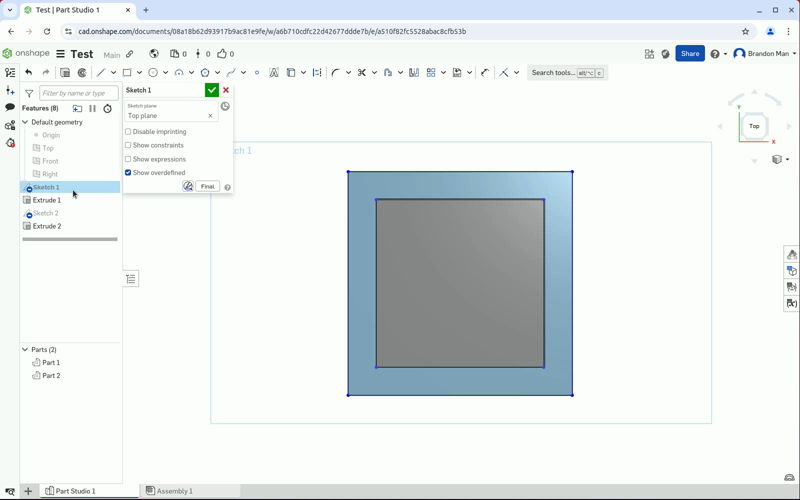
mouse_move(229, 92)
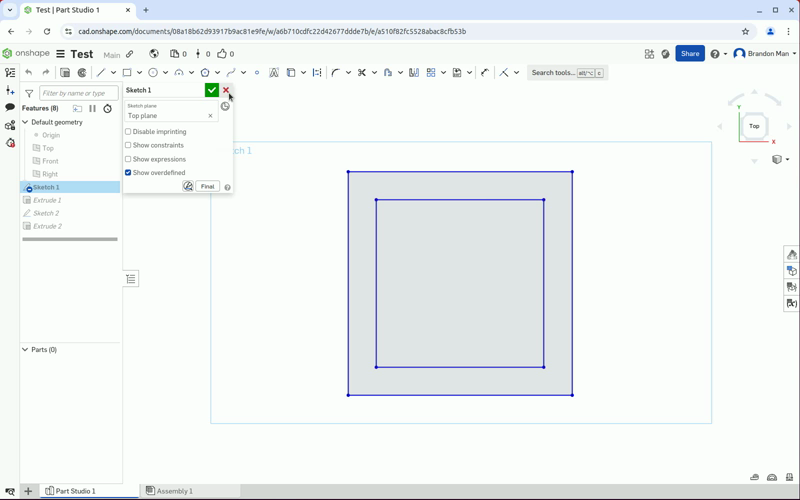
click(229, 92)
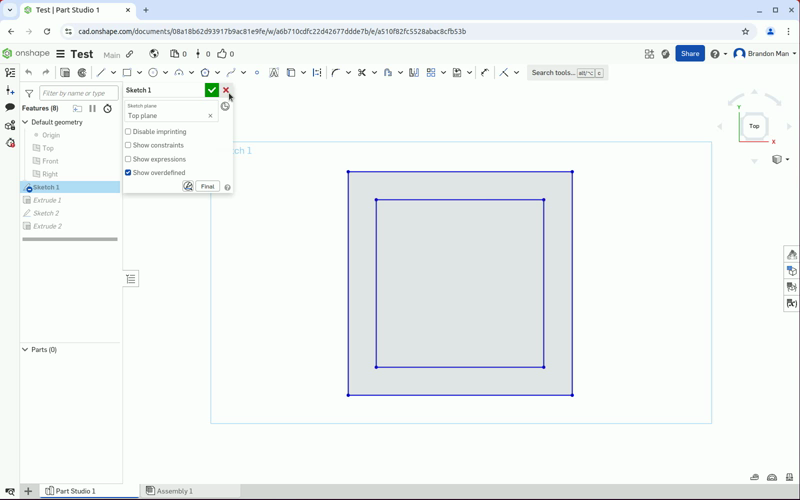
key(shift+s)
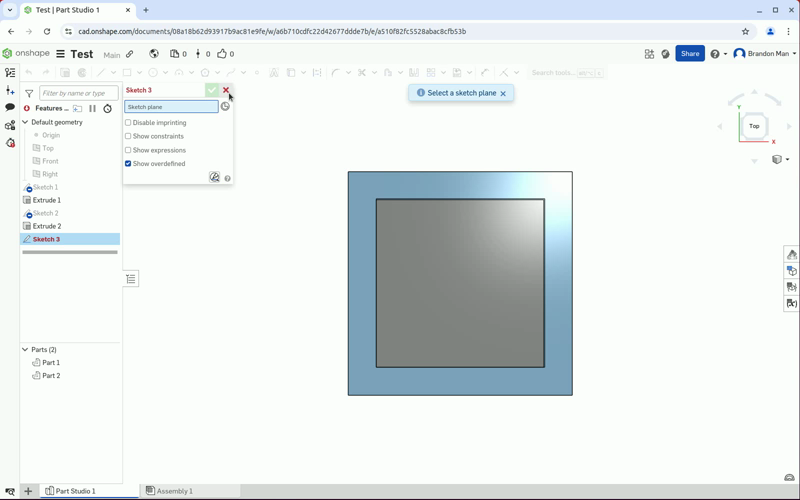
mouse_move(73, 150)
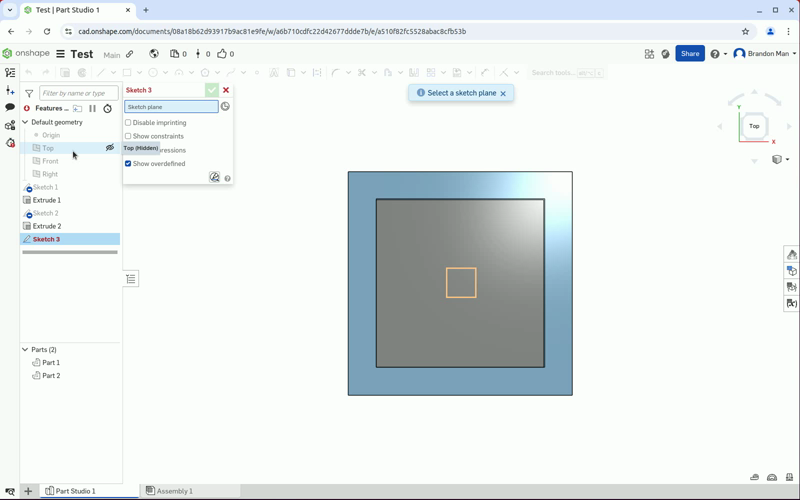
click(73, 150)
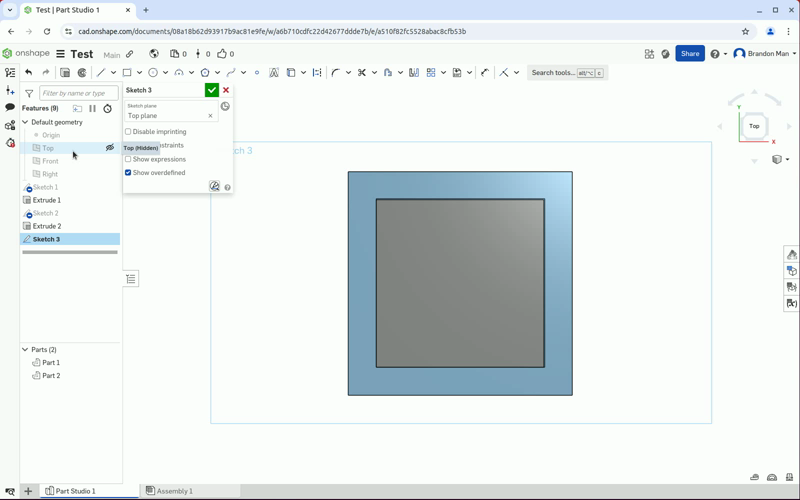
mouse_move(73, 352)
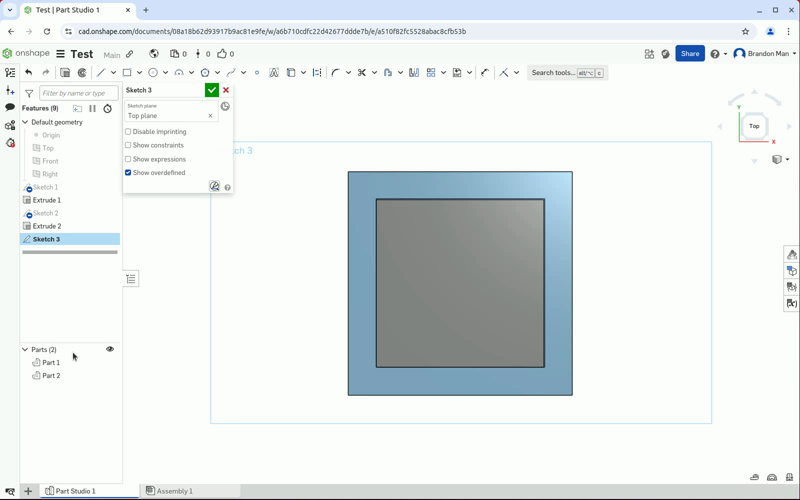
key(y)
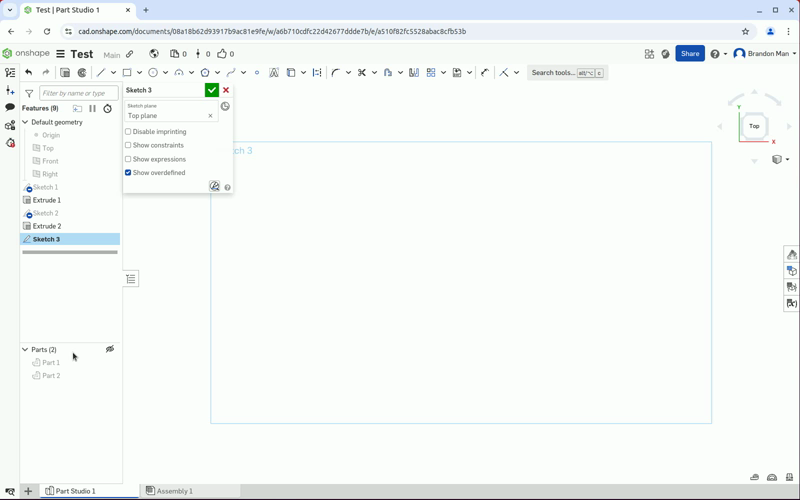
key(l)
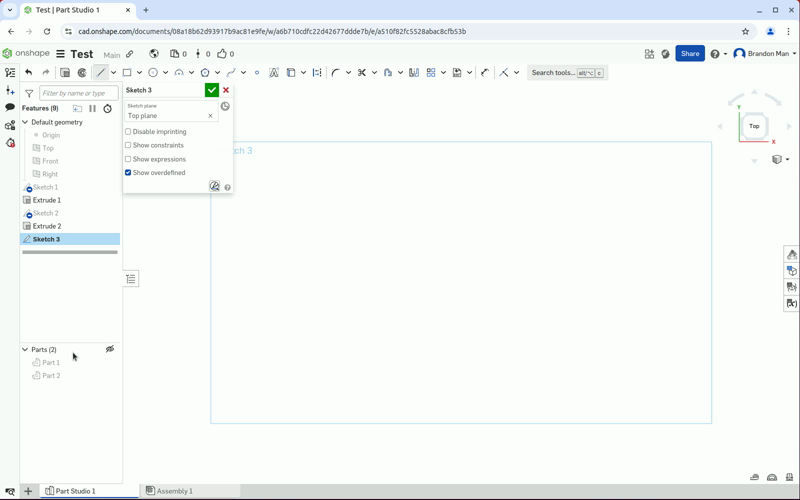
key_down(shift)
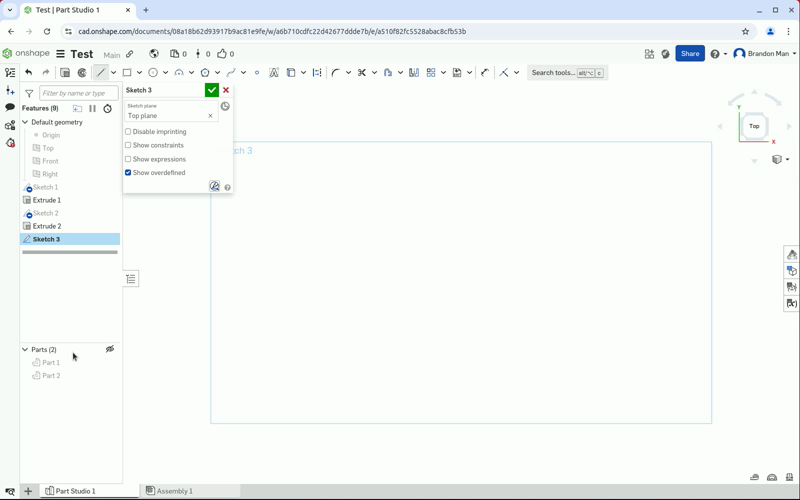
mouse_move(376, 367)
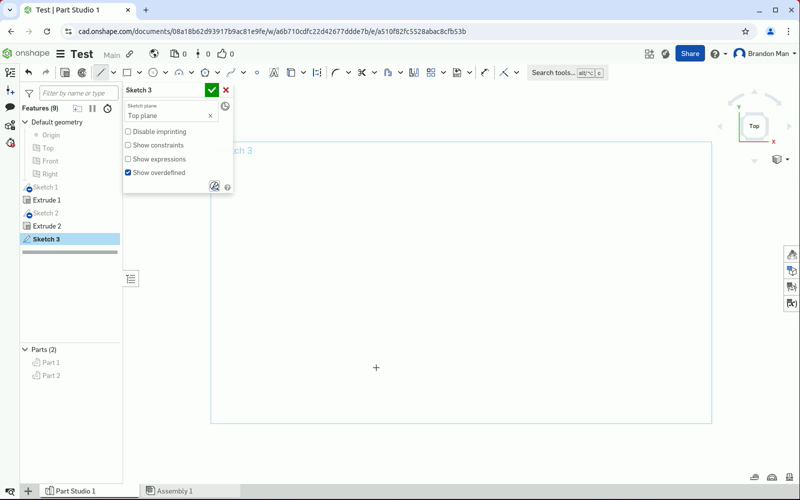
click(376, 367)
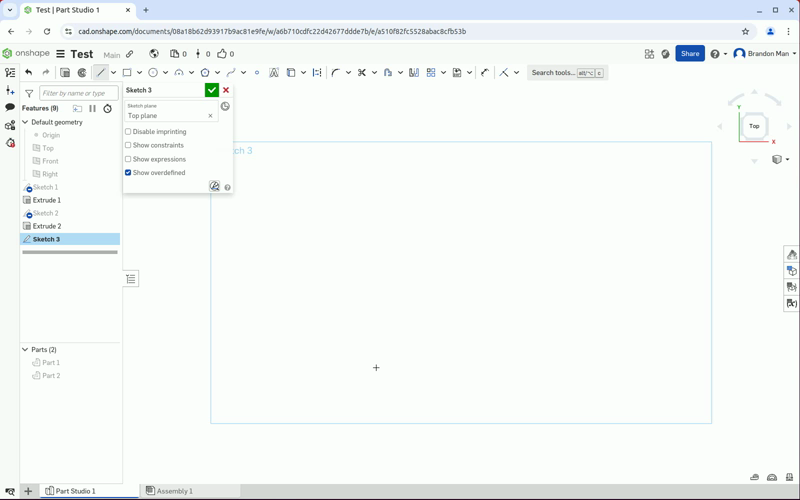
key_up(shift)
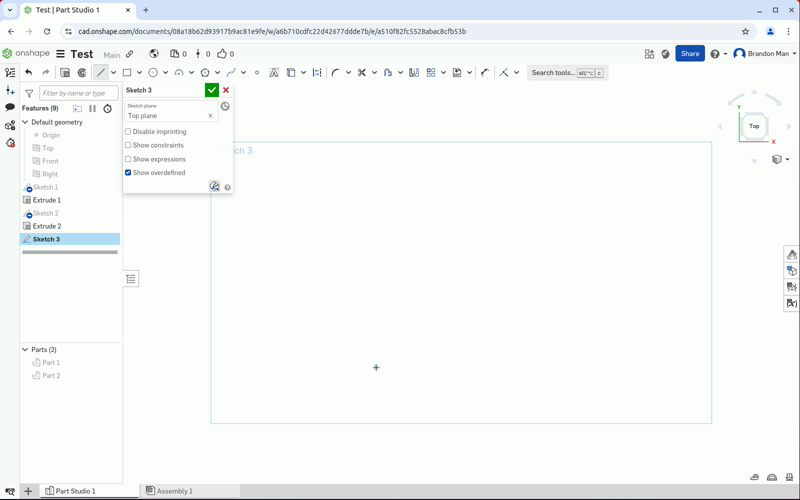
key_down(shift)
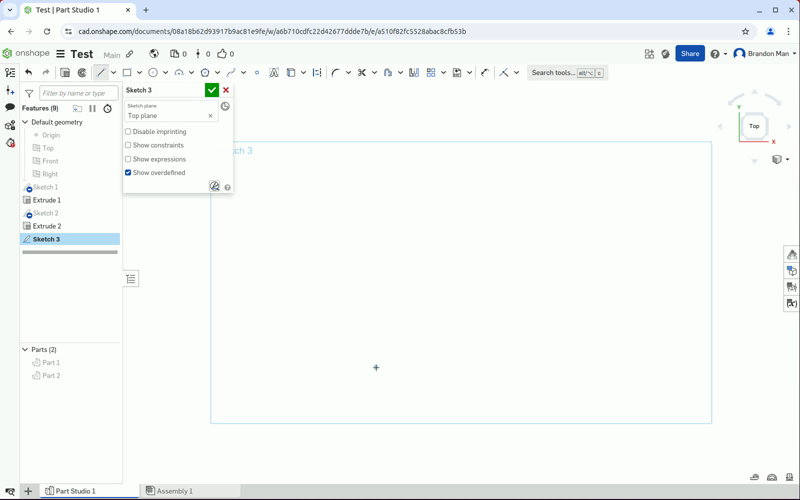
mouse_move(544, 367)
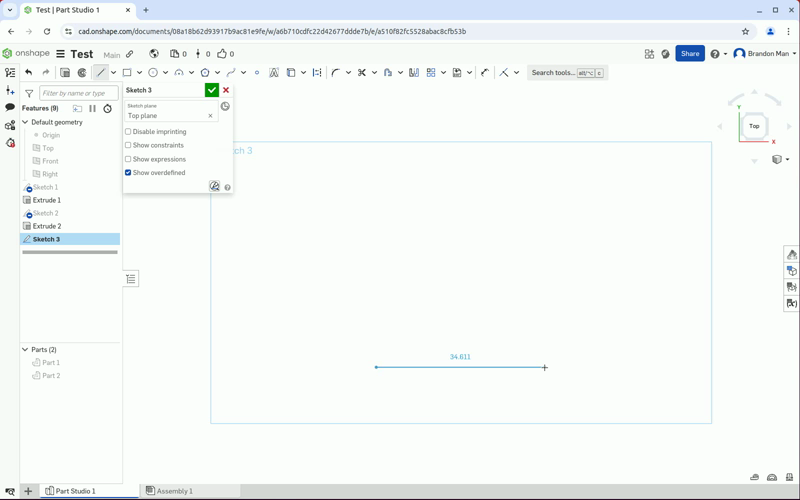
click(544, 367)
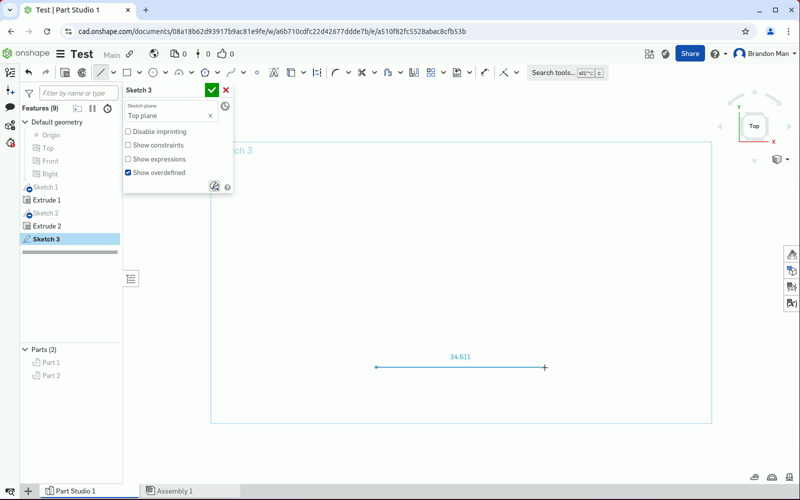
key_up(shift)
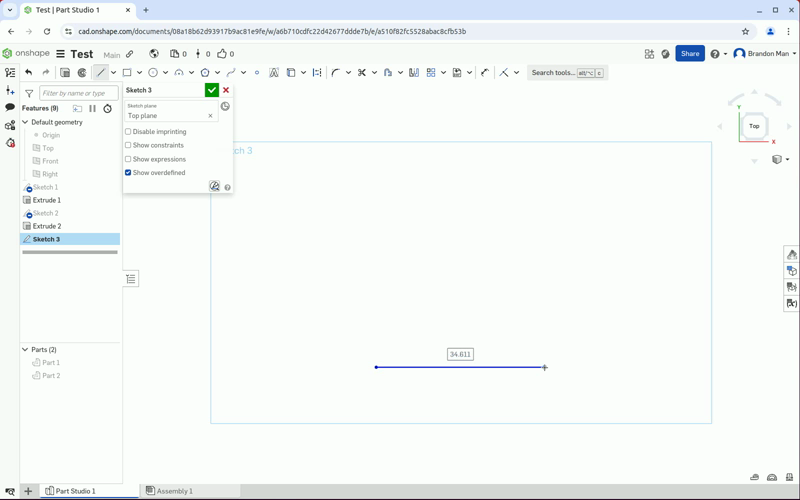
key_down(shift)
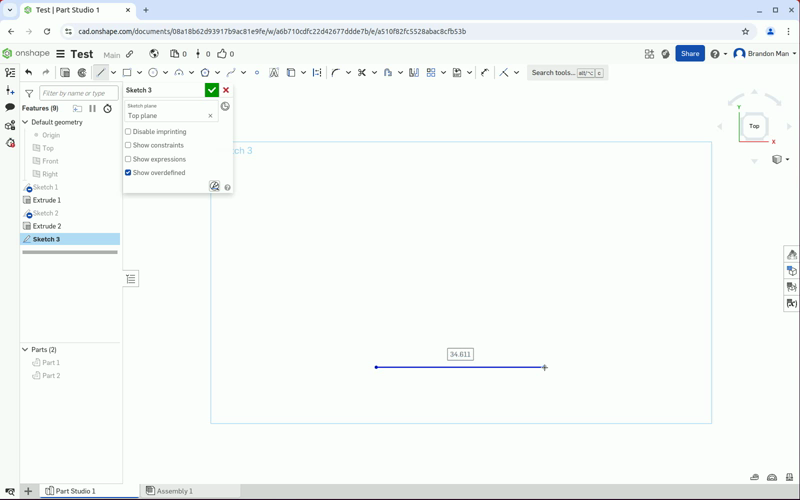
mouse_move(544, 198)
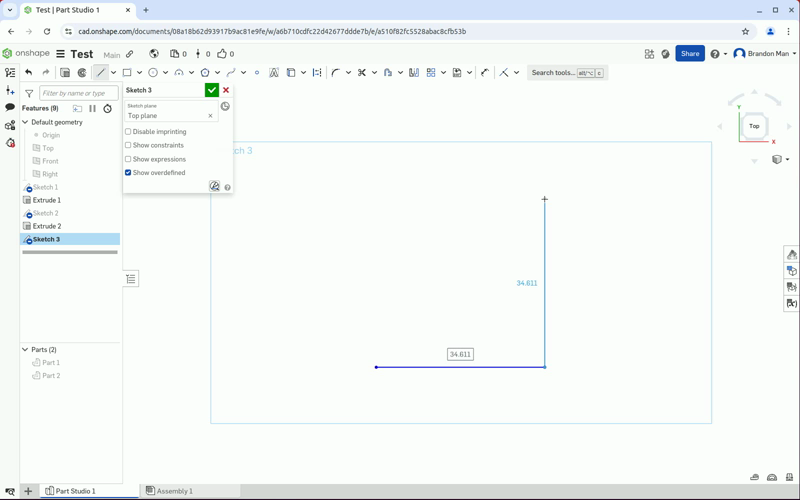
click(544, 198)
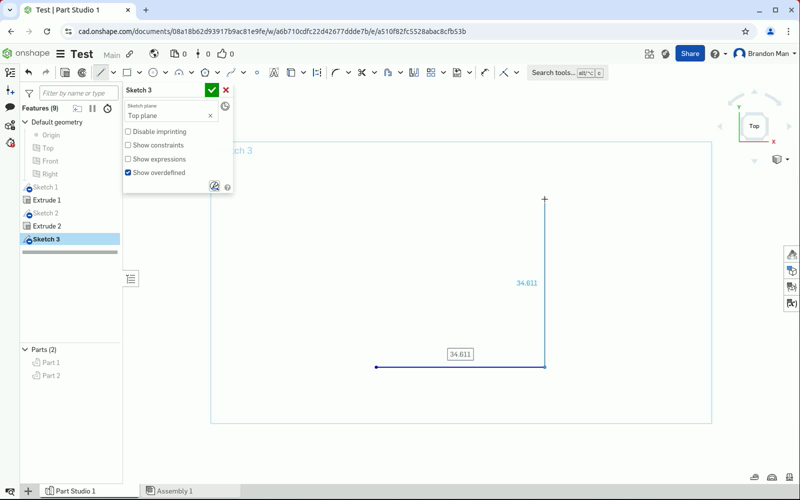
key_up(shift)
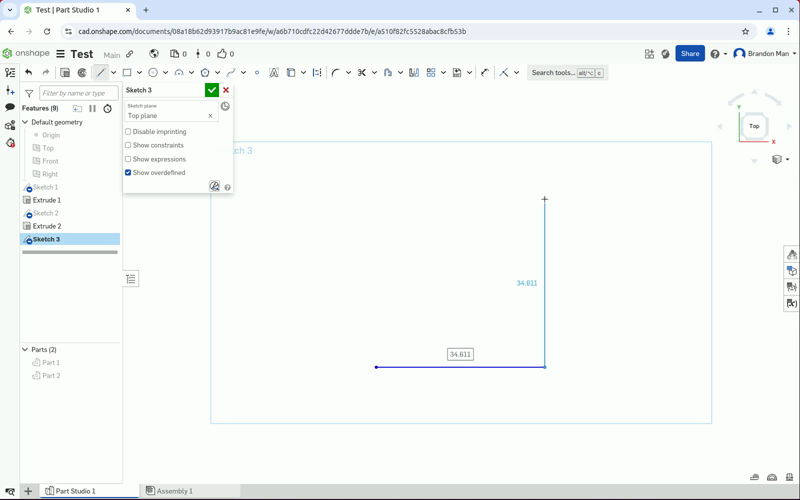
key_down(shift)
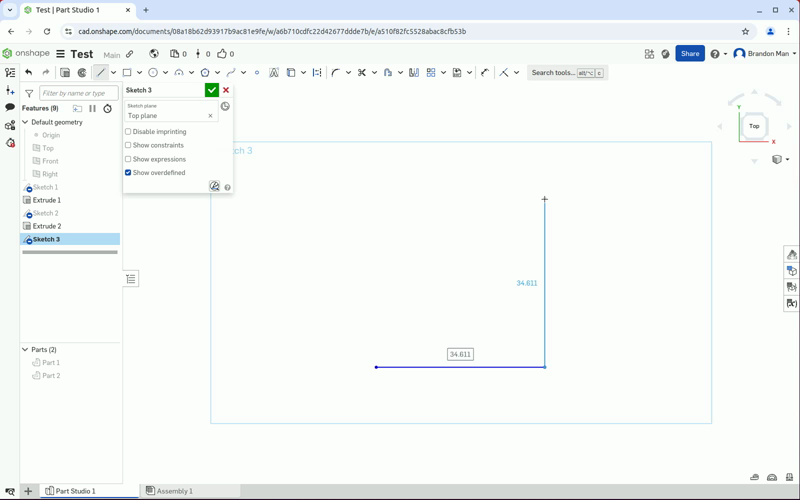
mouse_move(376, 198)
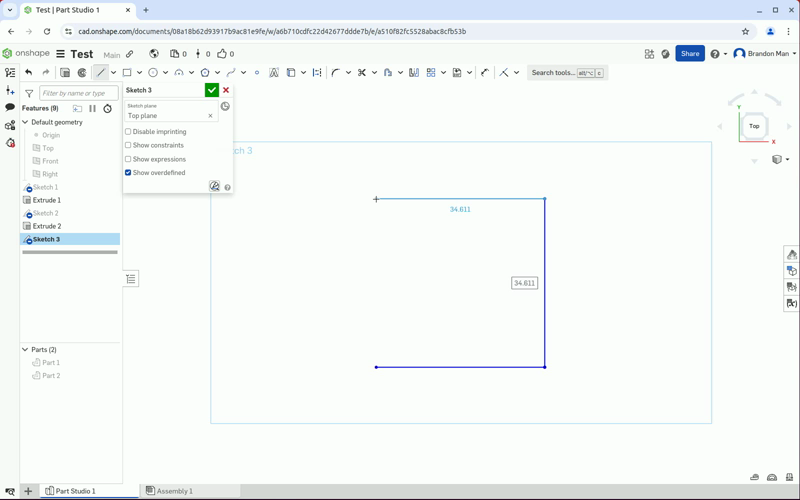
click(376, 198)
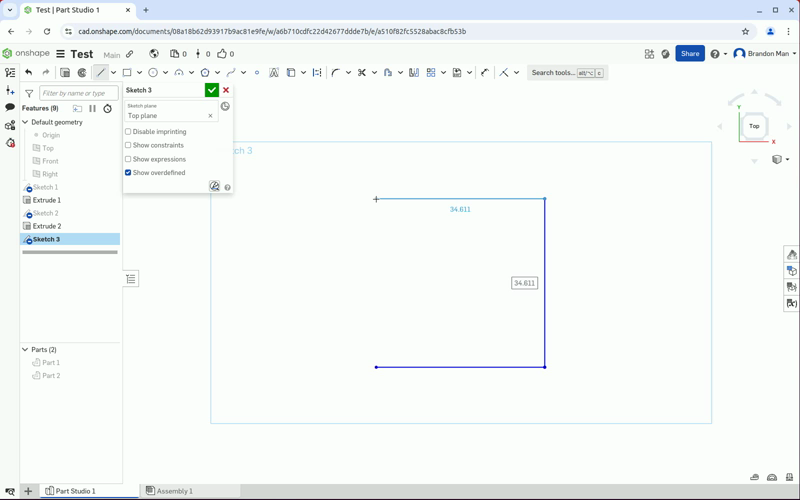
key_up(shift)
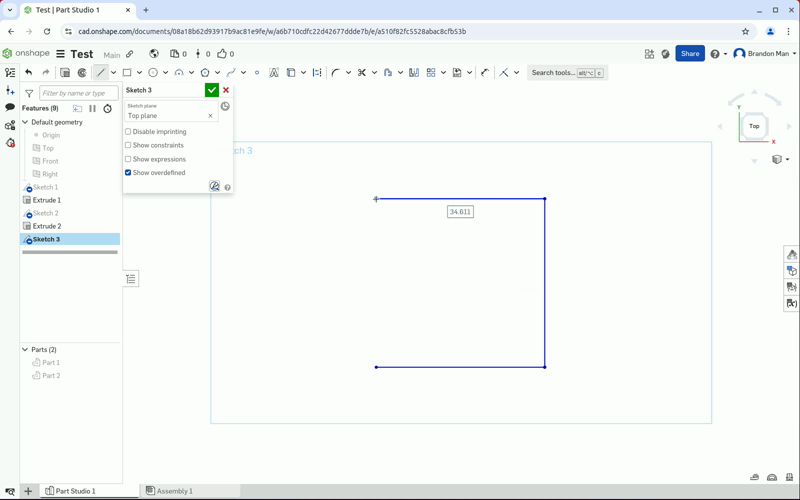
key_down(shift)
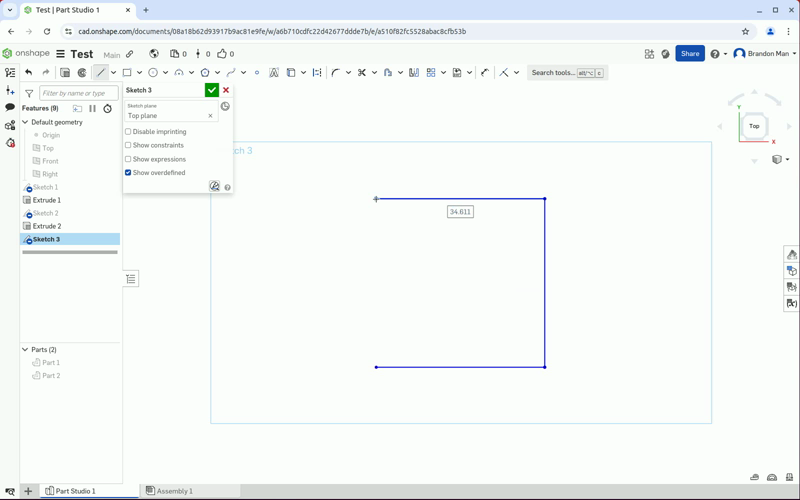
mouse_move(376, 367)
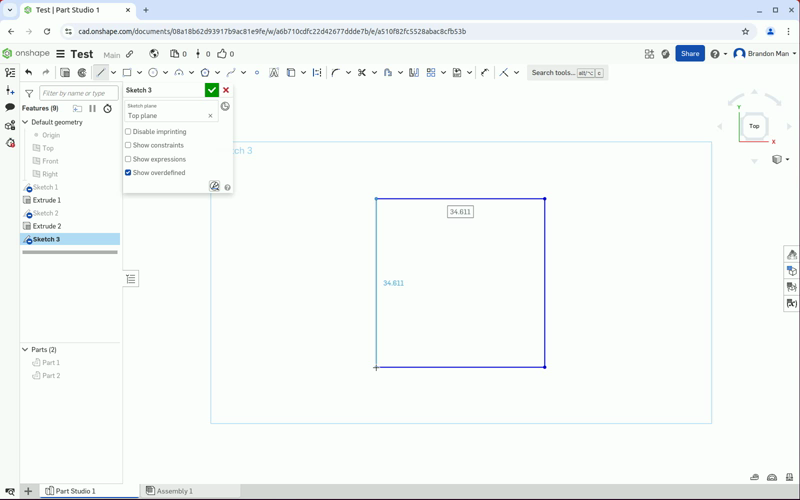
key_up(shift)
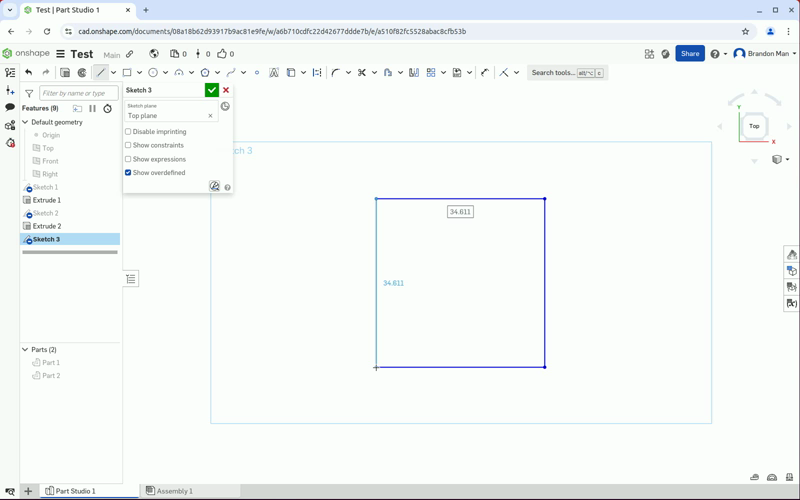
click(376, 367)
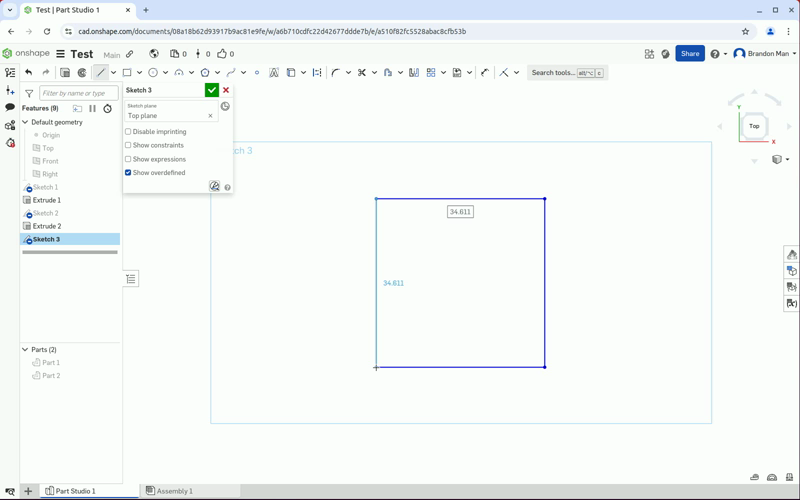
key(esc)
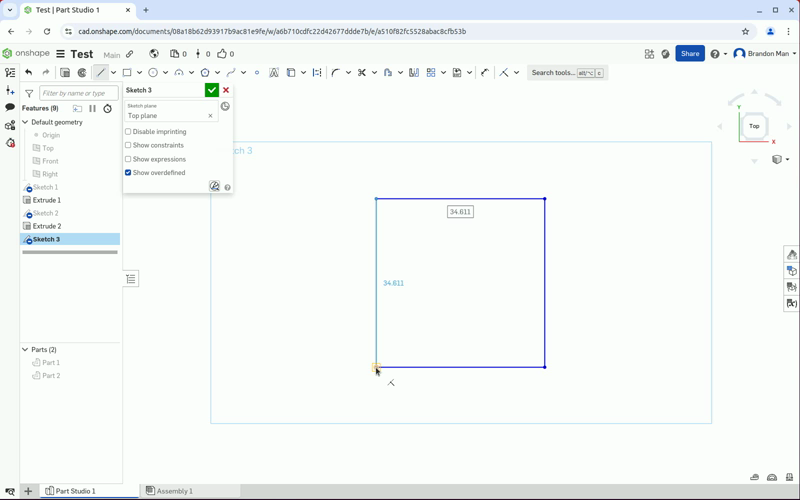
mouse_move(455, 320)
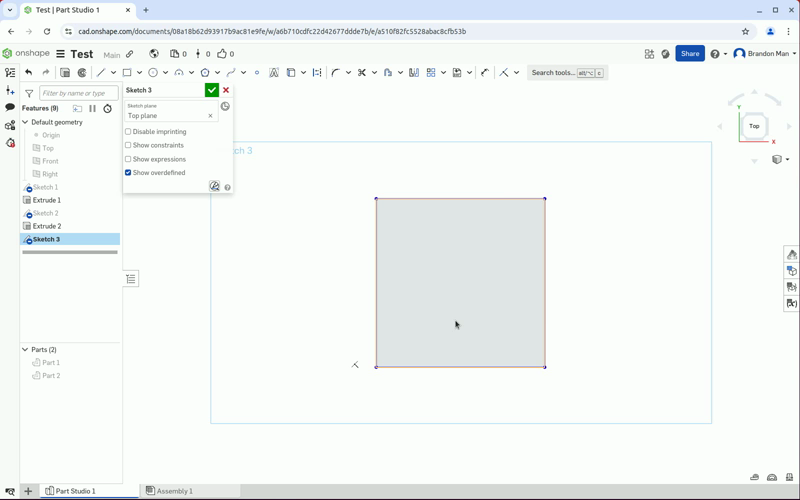
click(455, 320)
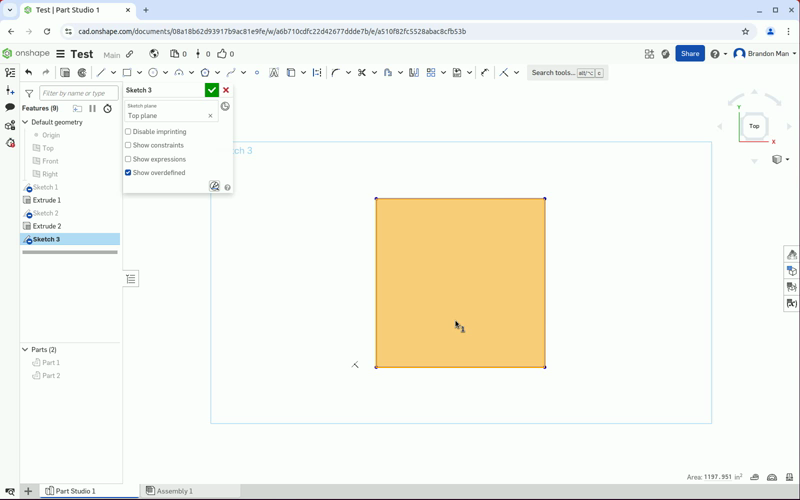
mouse_move(73, 352)
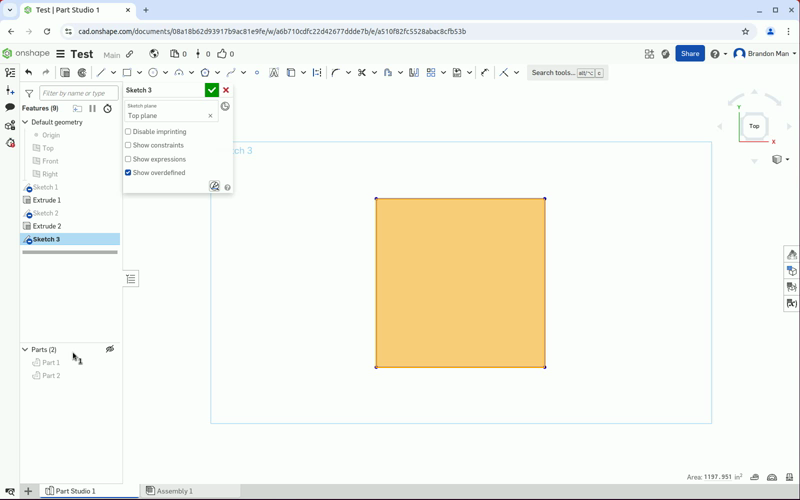
key(shift+y)
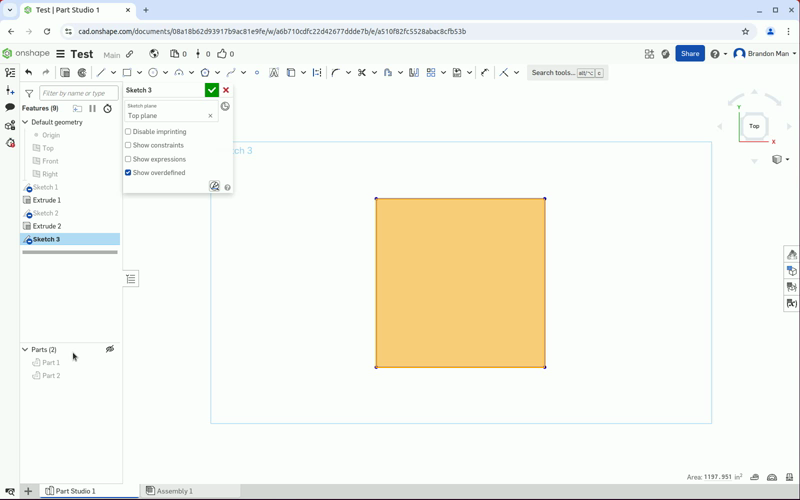
key(shift+e)
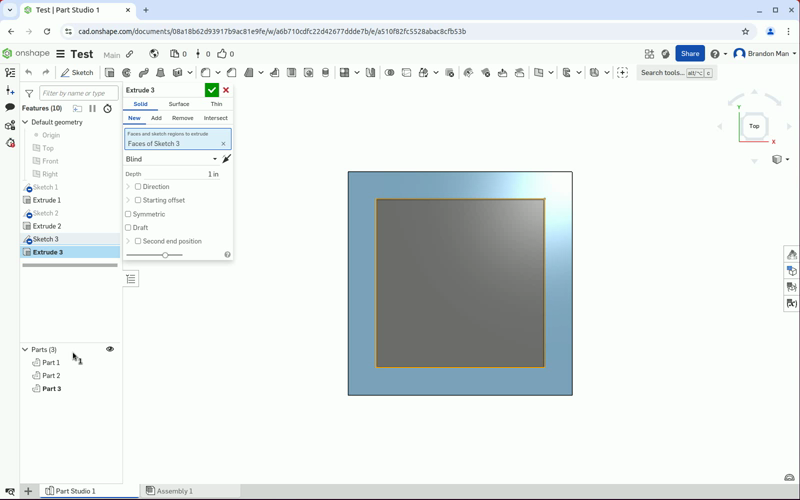
mouse_move(143, 106)
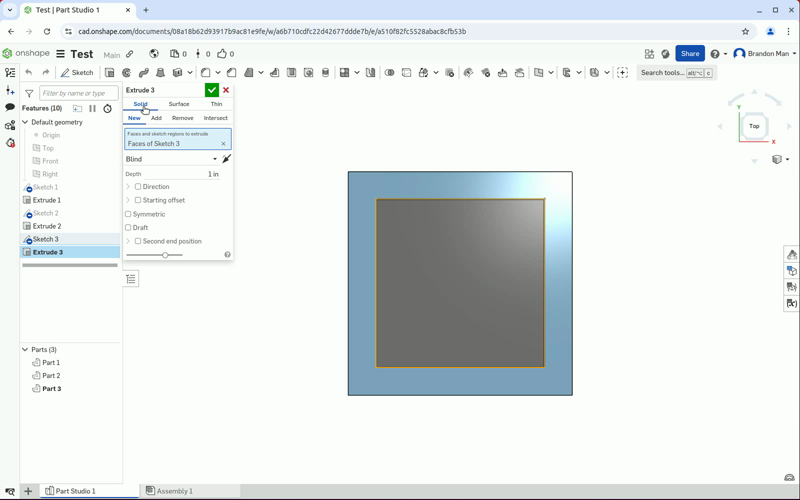
click(143, 106)
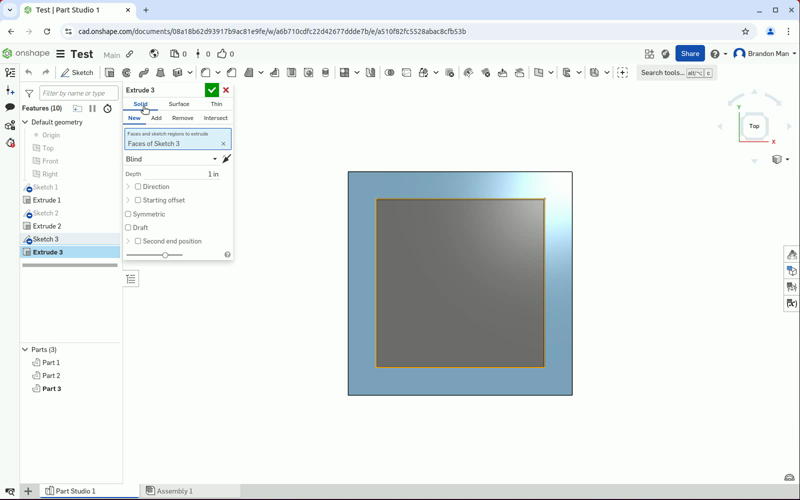
mouse_move(186, 120)
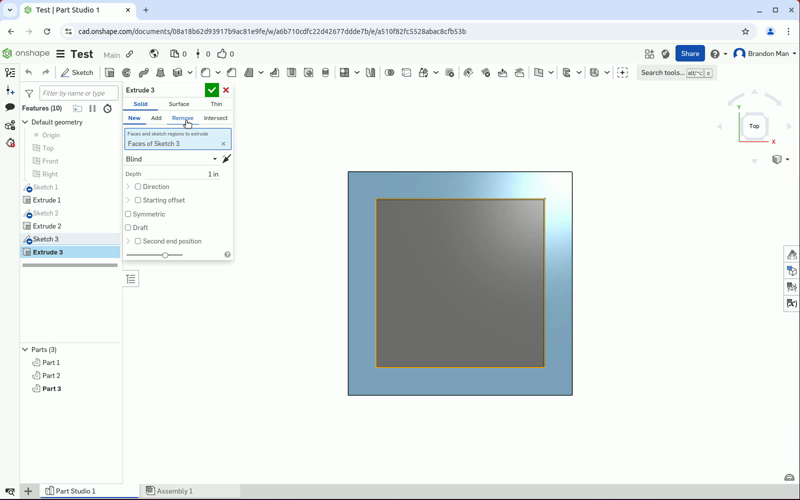
click(186, 120)
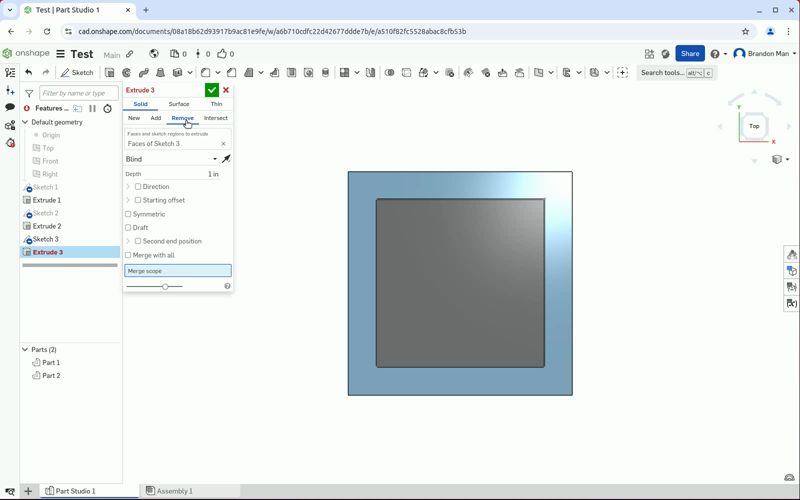
key(tab, 4)
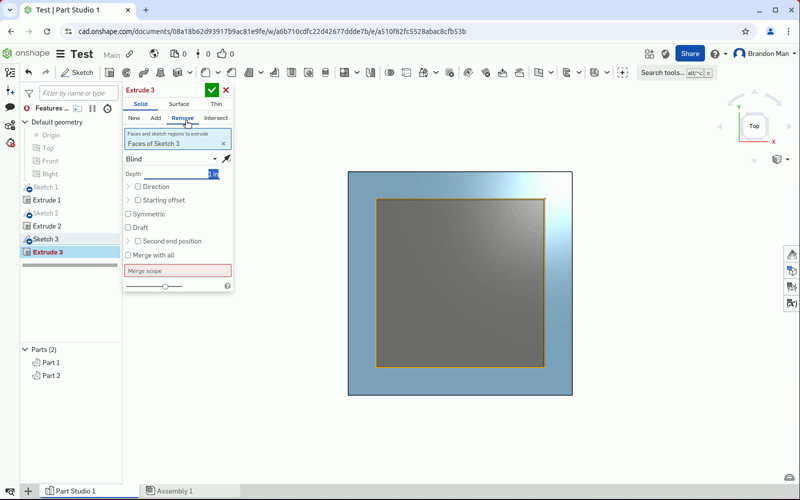
text(-23.108)
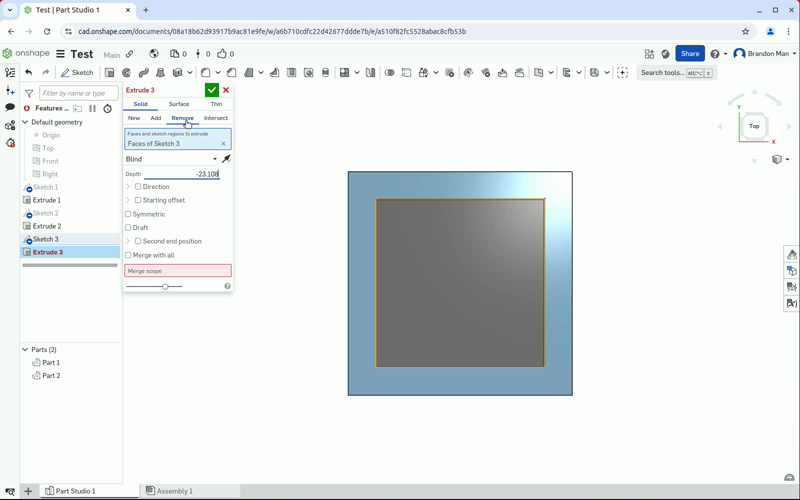
key(tab, 3)
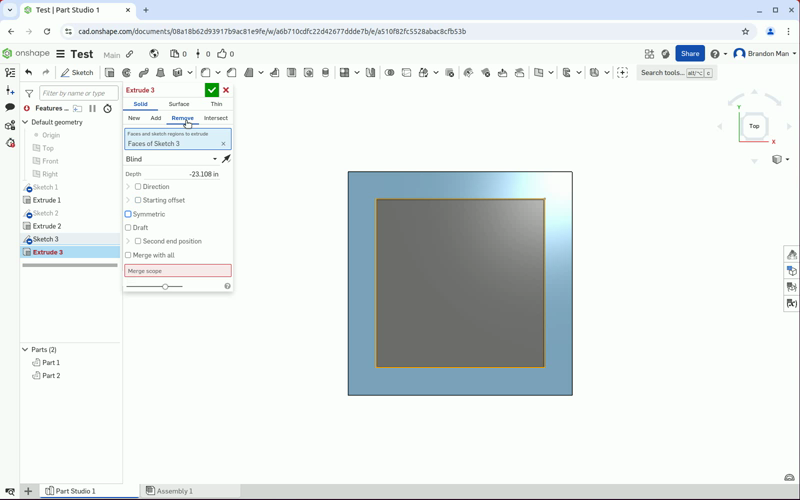
key(tab, 2)
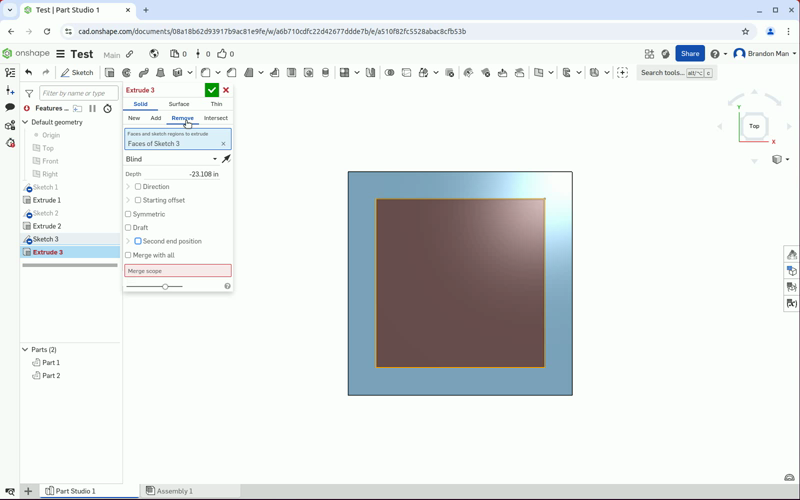
key(space)
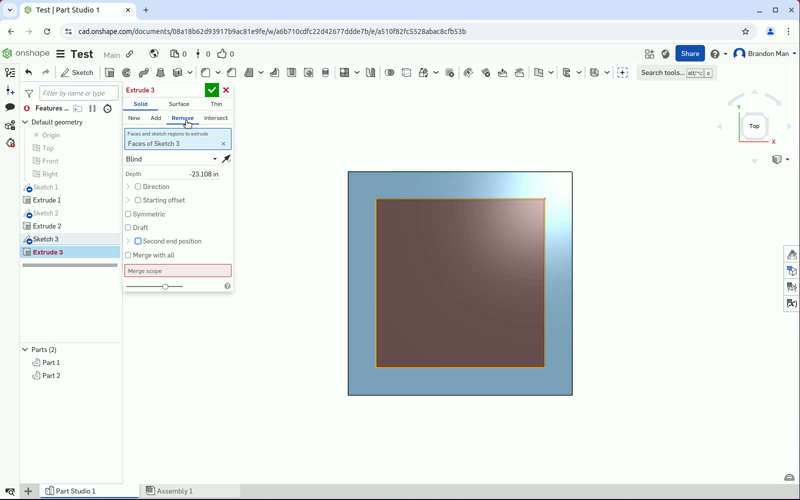
key(tab, 3)
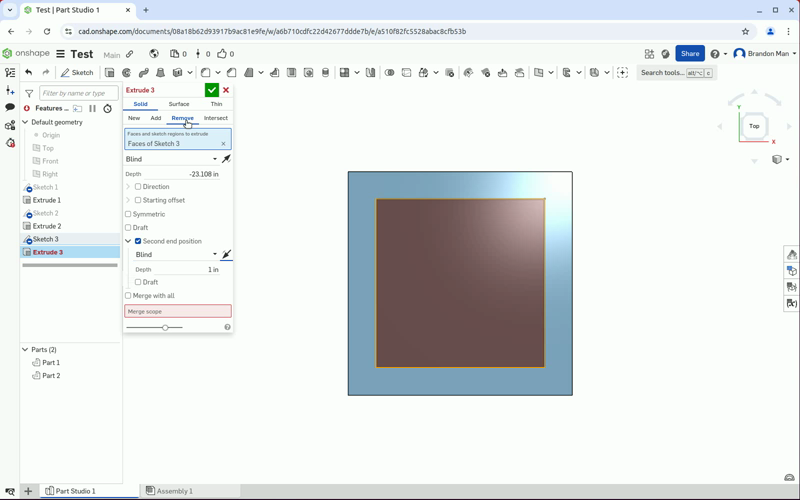
text(-5.777)
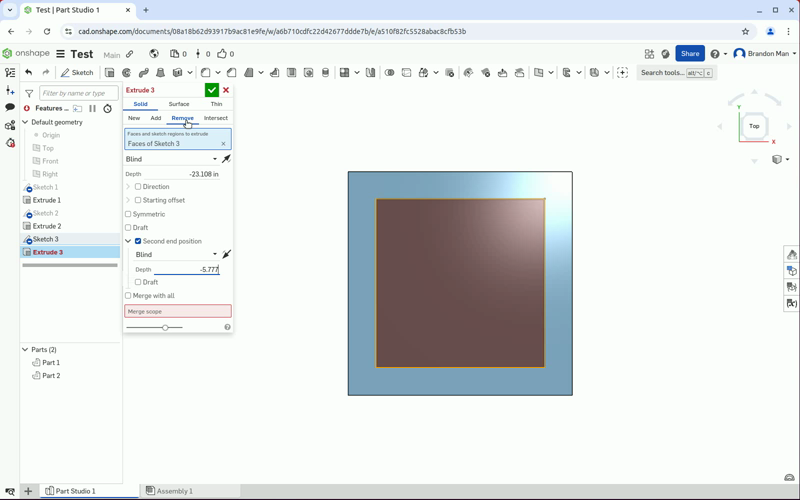
key(tab, 2)
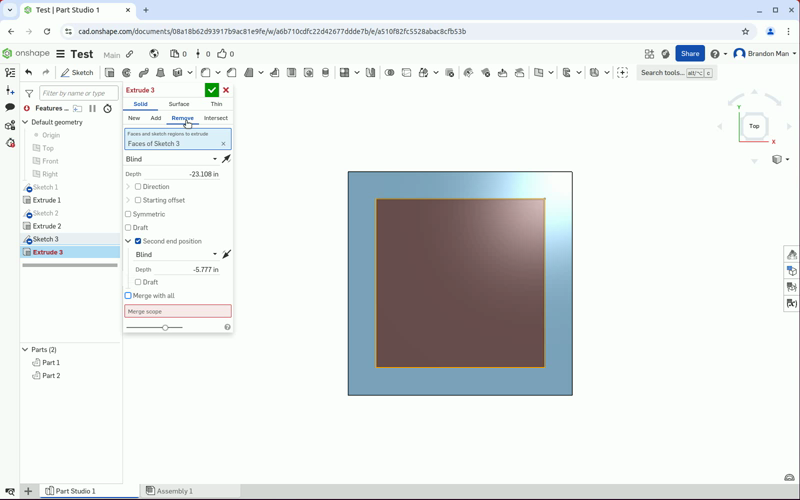
key(space)
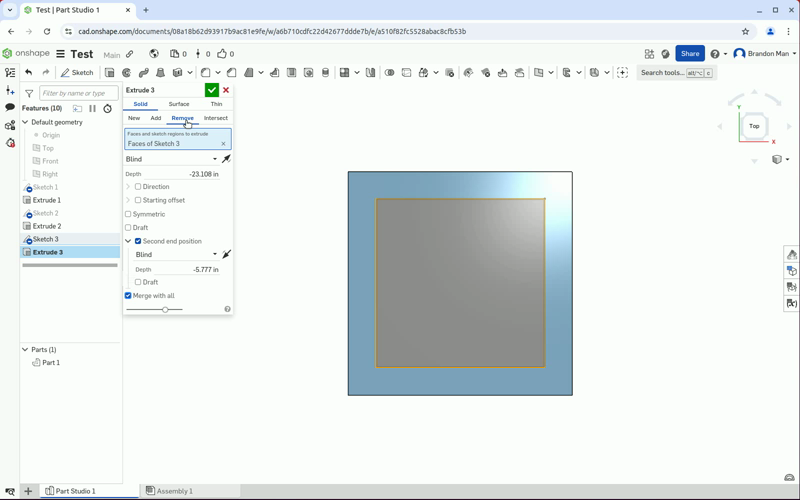
key(enter)
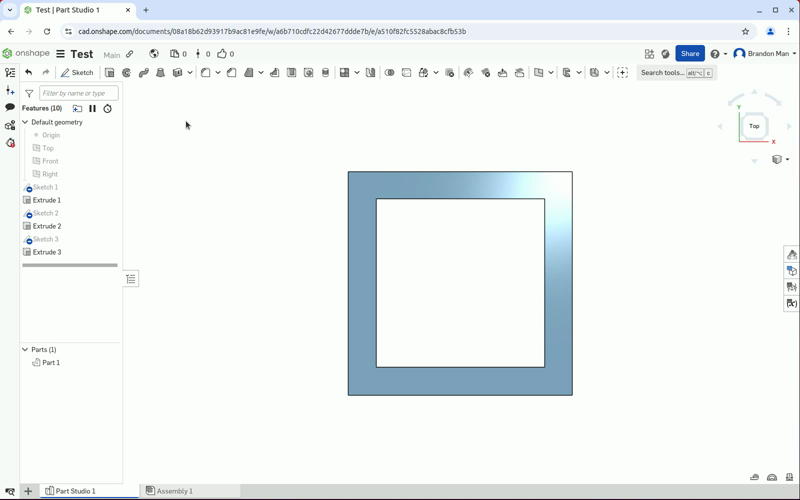
key(shift+h)
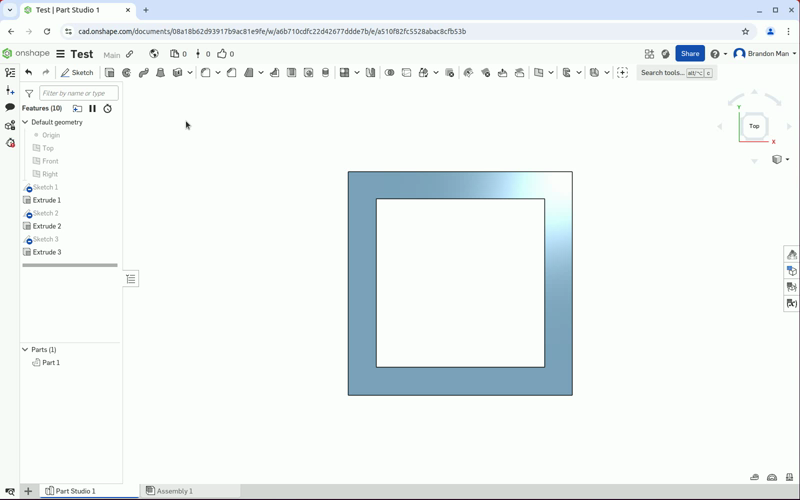
key(shift+h)
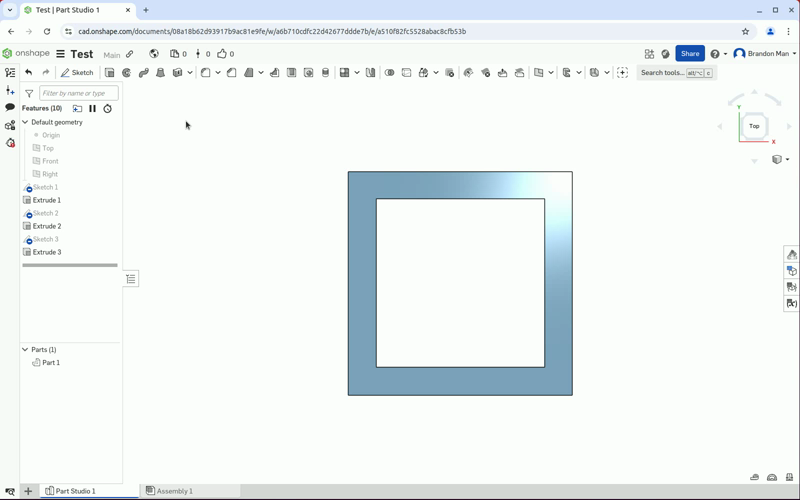
key(shift+7)
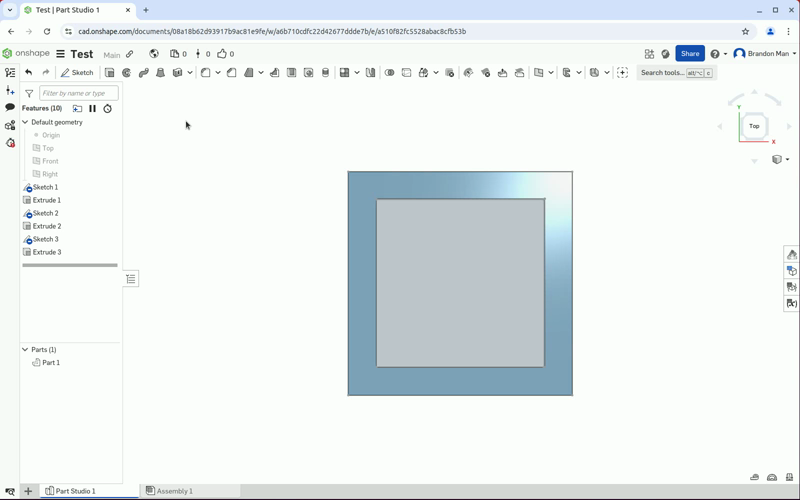
key(up, 3)
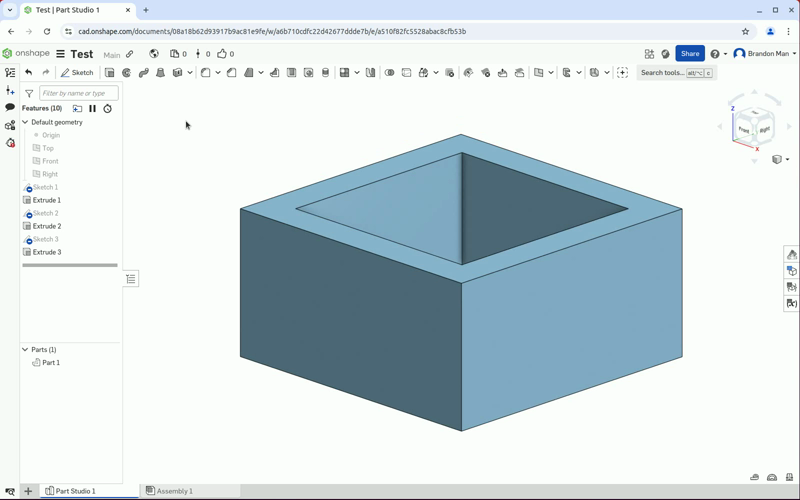
key(left, 3)
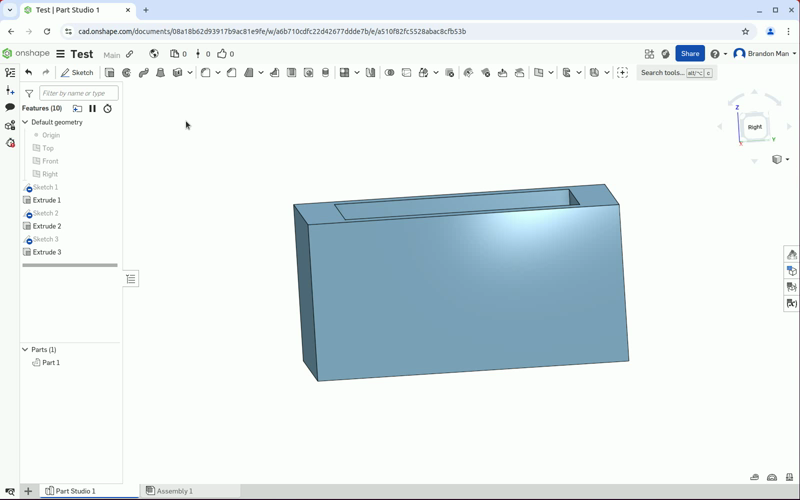
key(right, 3)
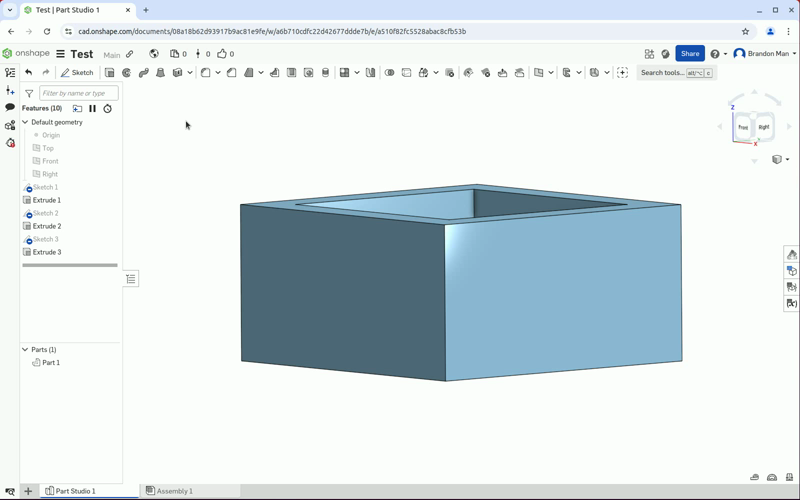
key(down, 3)
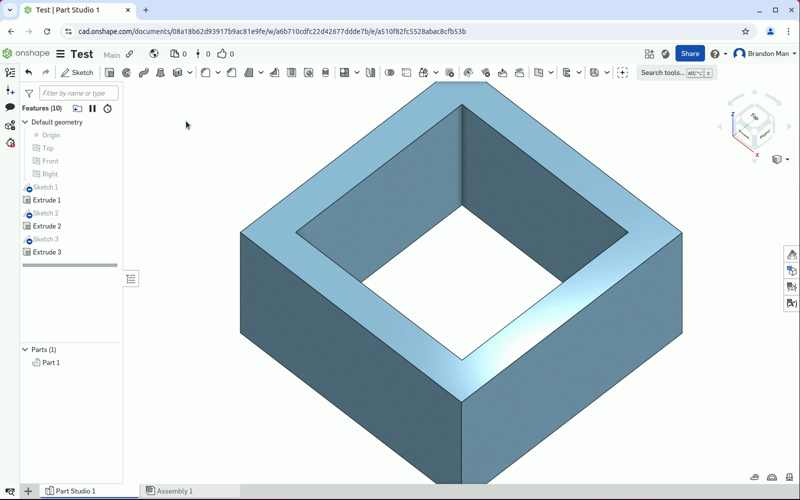
mouse_move(73, 189)
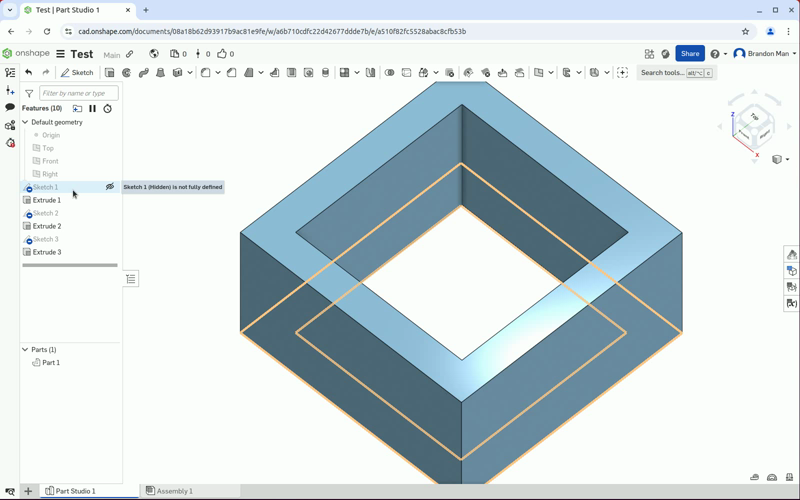
click(73, 189)